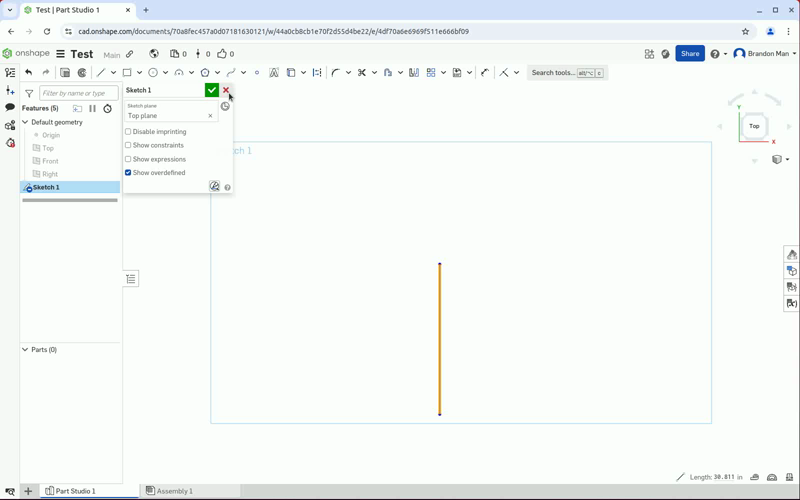
key(shift+h)
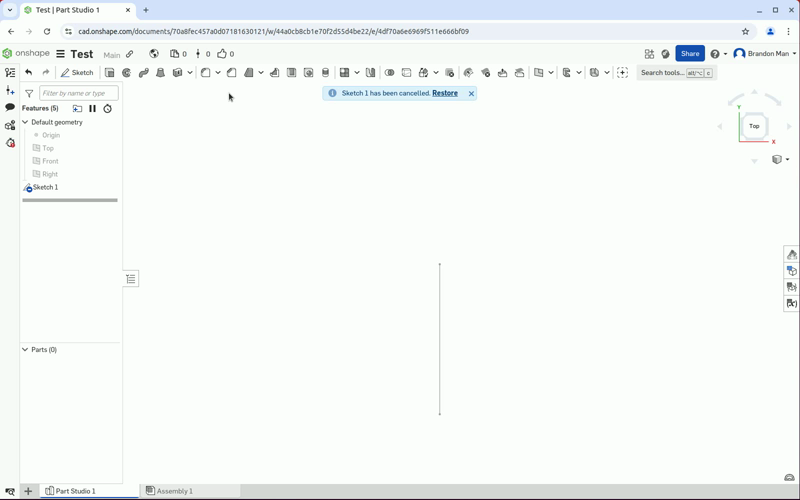
mouse_move(73, 352)
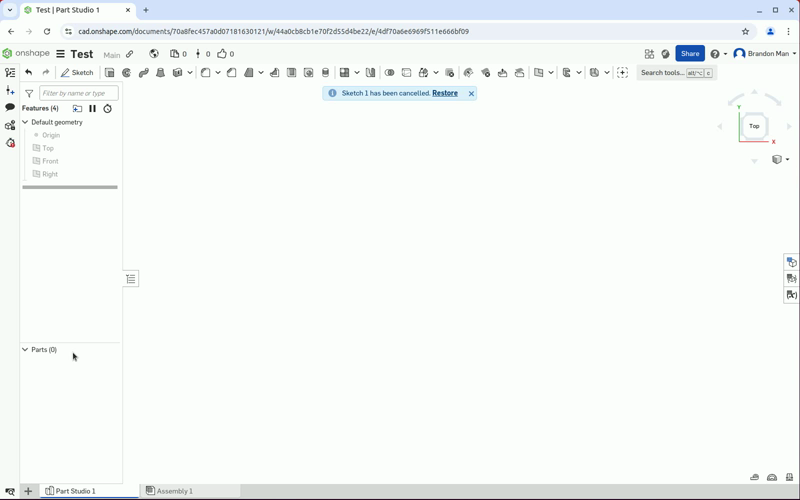
key(y)
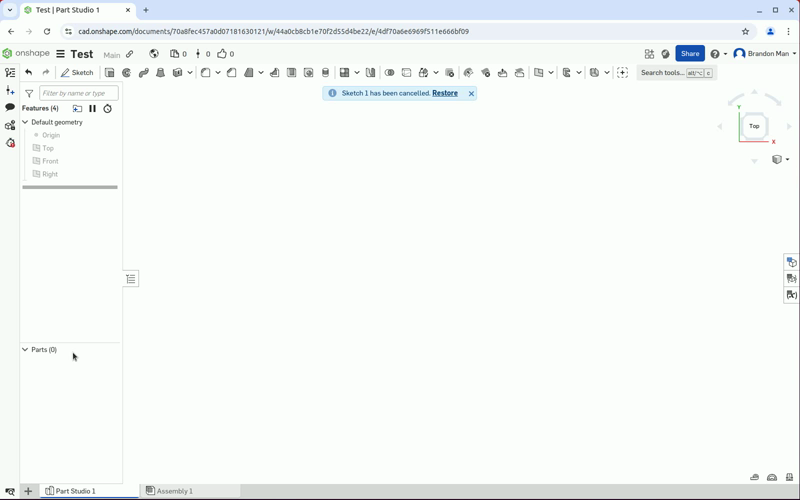
key(shift+p)
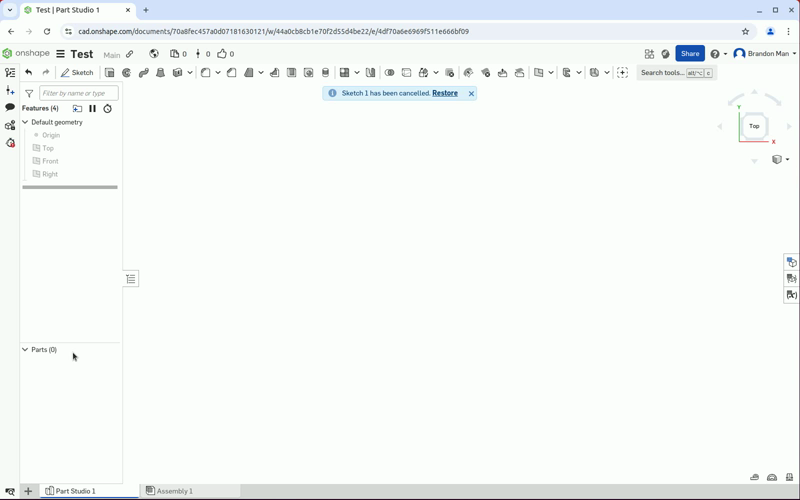
key(space)
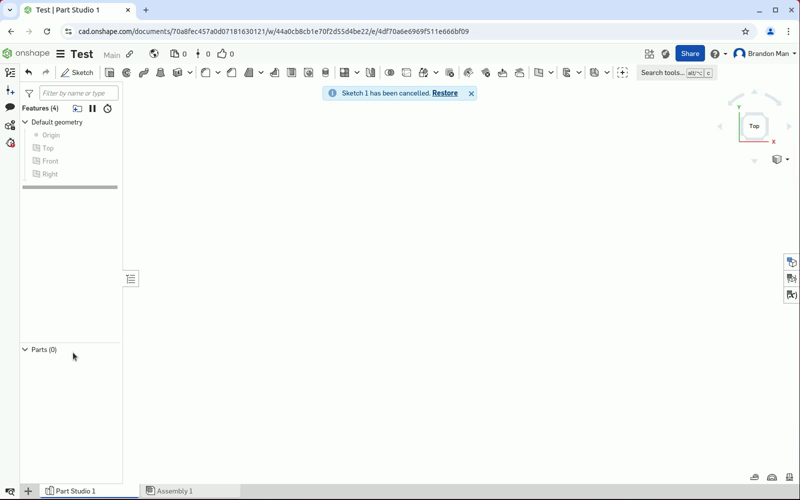
key_down(shift)
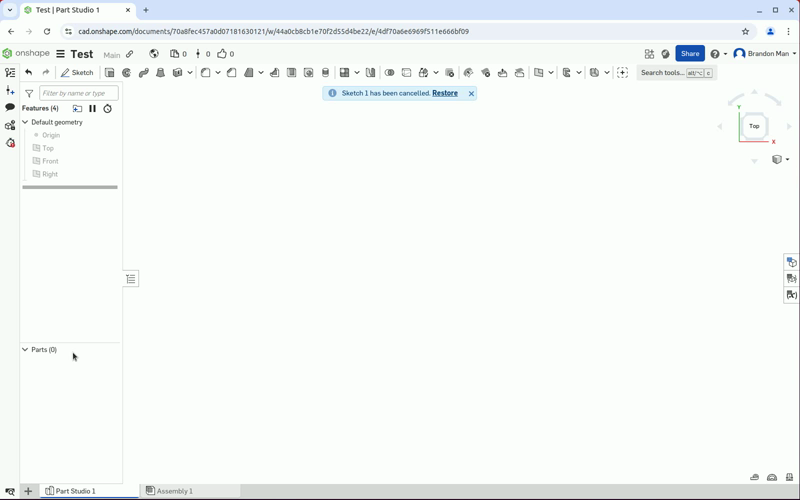
key(up)
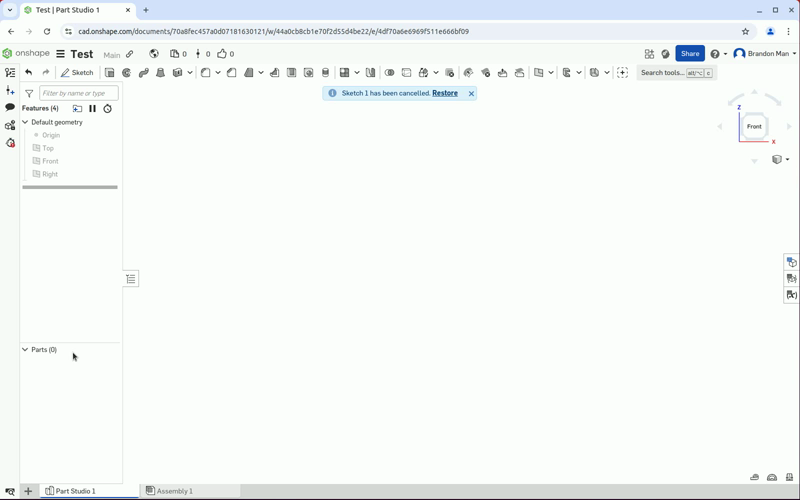
key_up(shift)
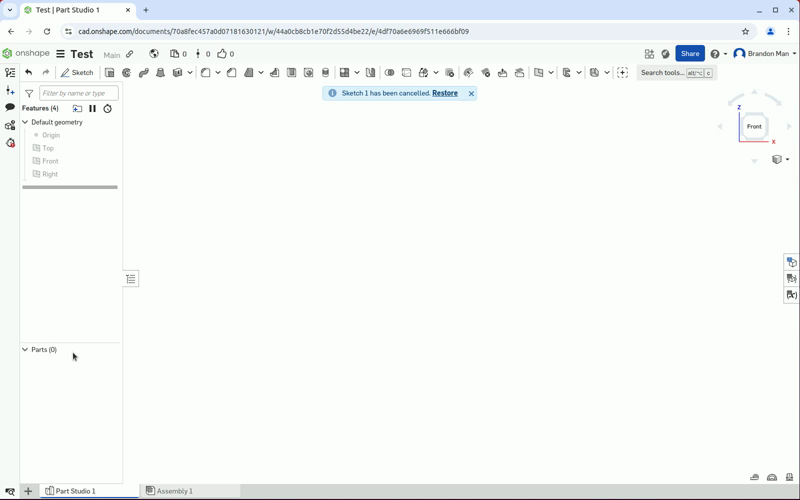
key(space)
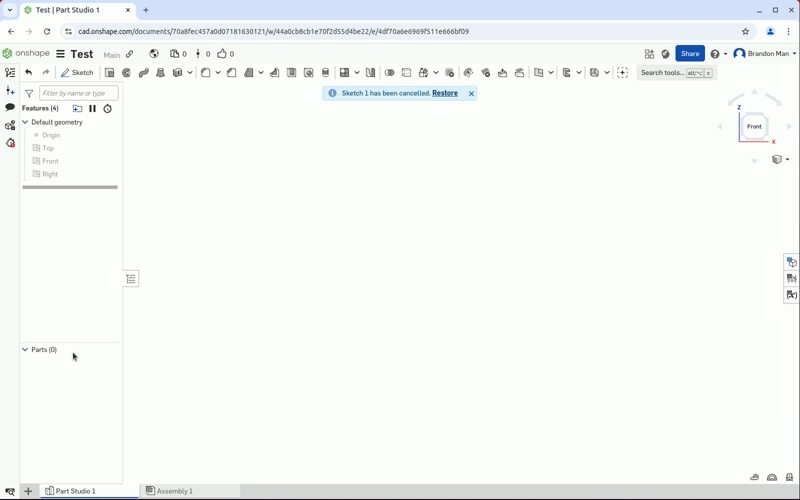
key_down(shift)
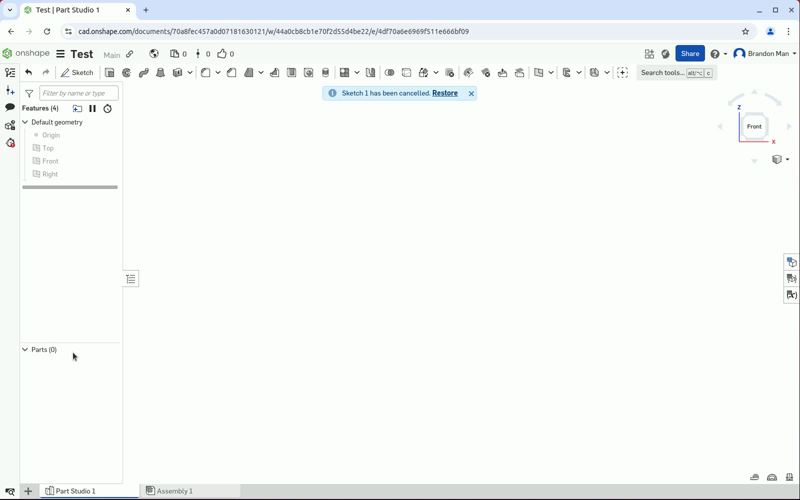
key(left)
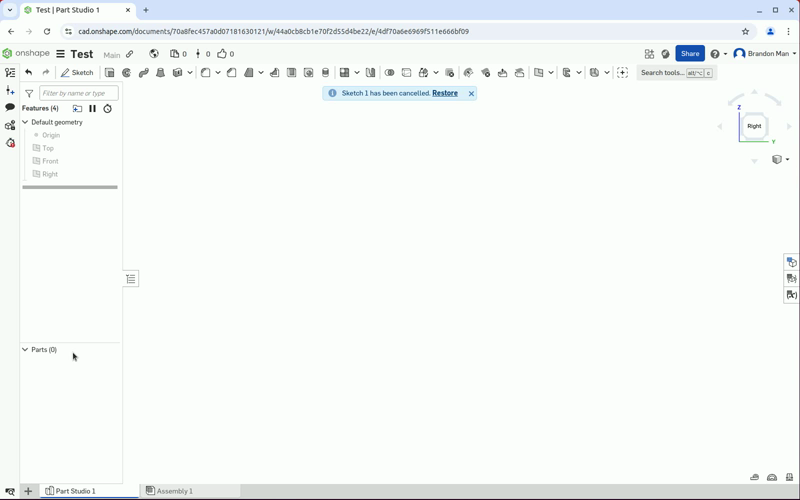
key_up(shift)
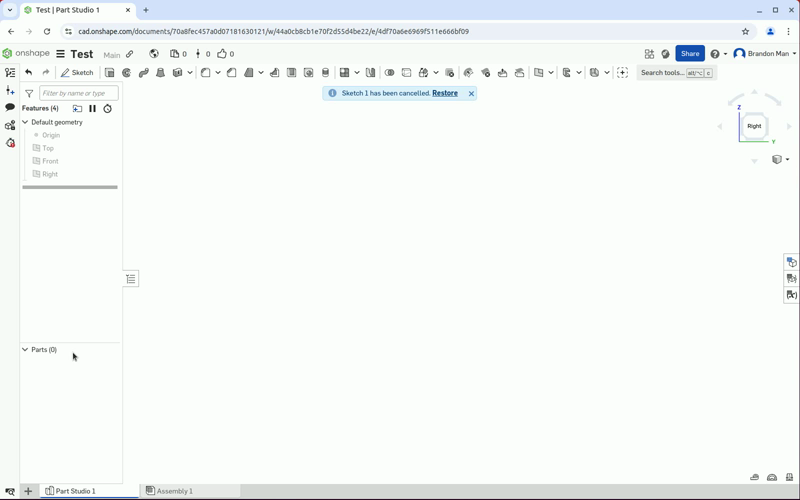
mouse_move(73, 352)
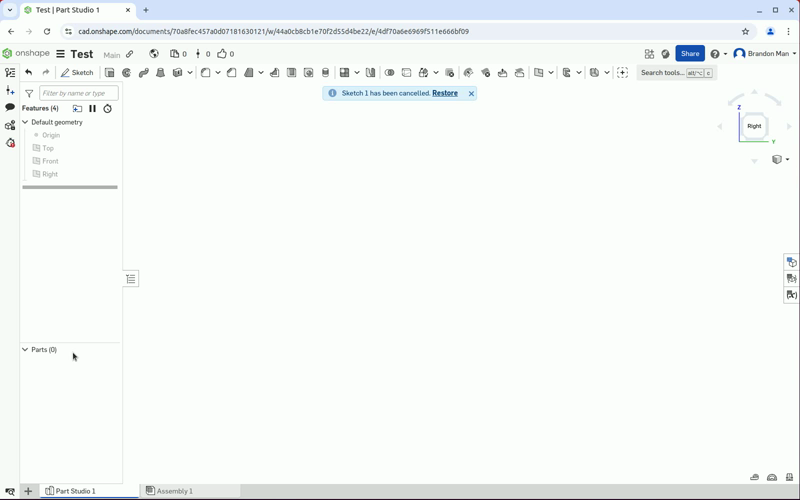
key(shift+y)
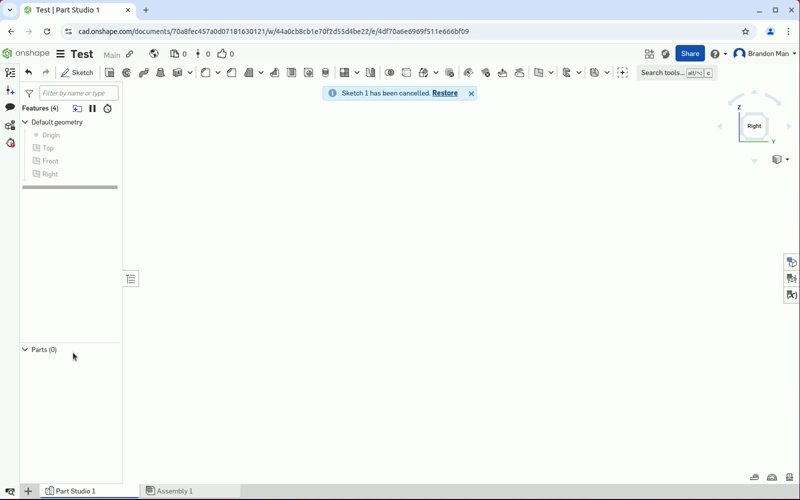
key(shift+s)
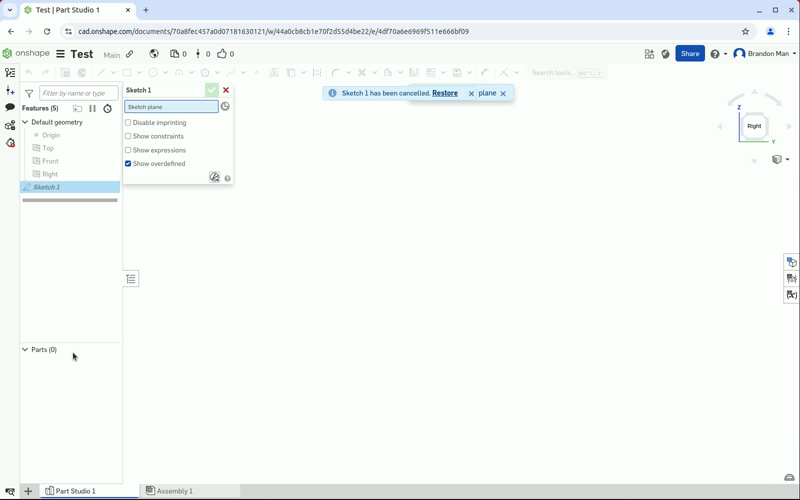
mouse_move(73, 176)
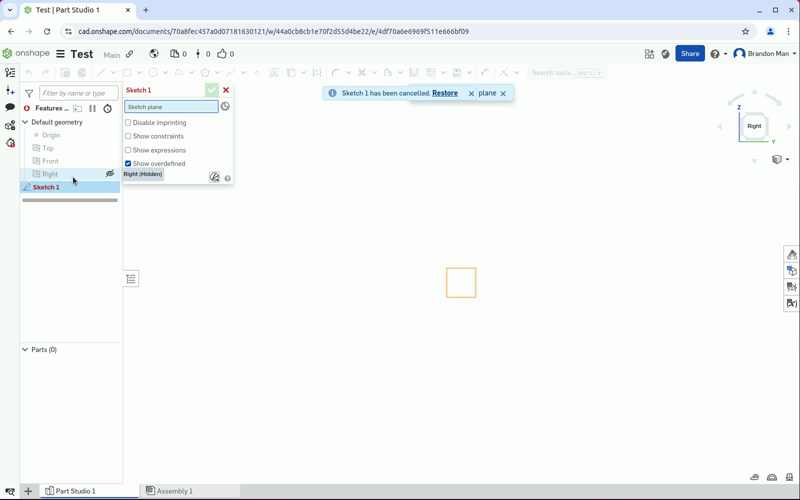
click(73, 176)
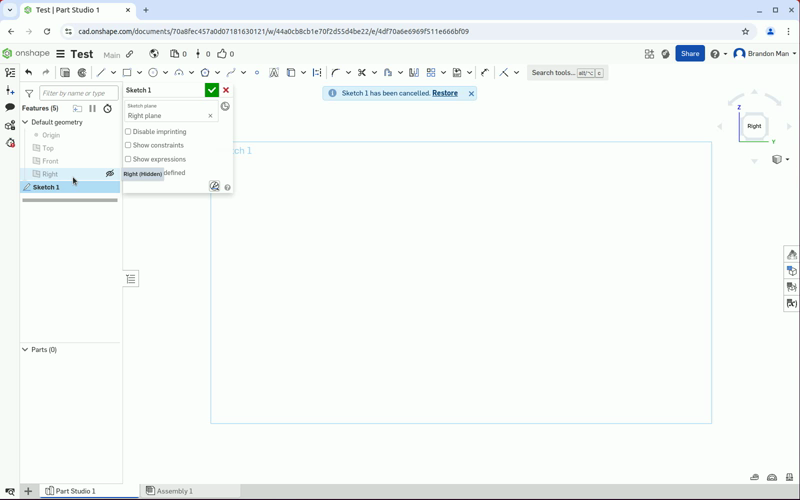
mouse_move(73, 352)
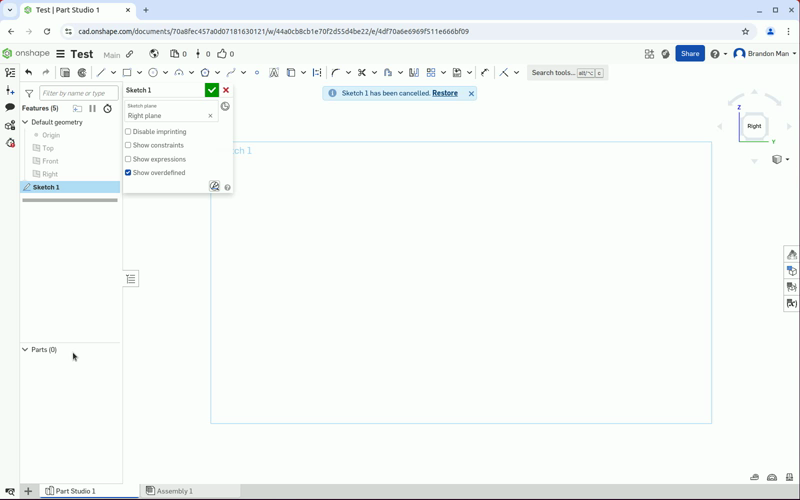
key(y)
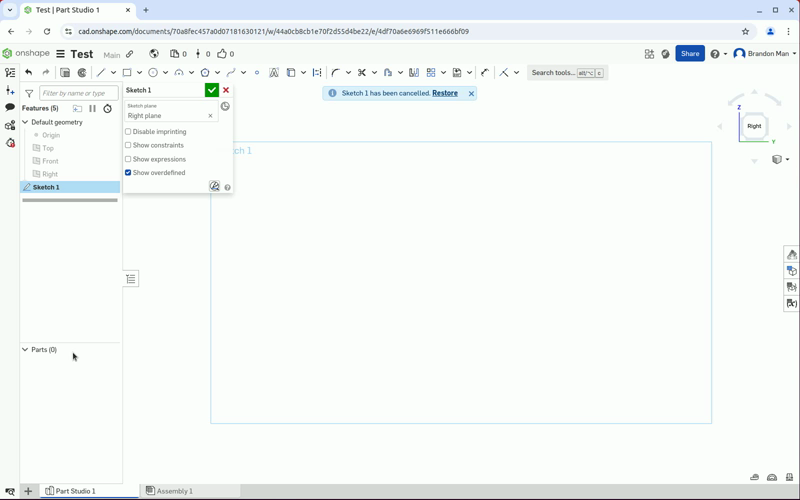
key(l)
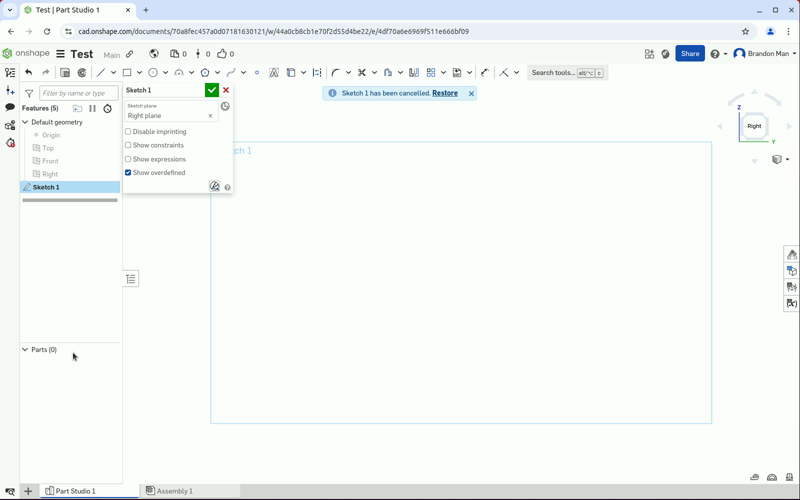
key_down(shift)
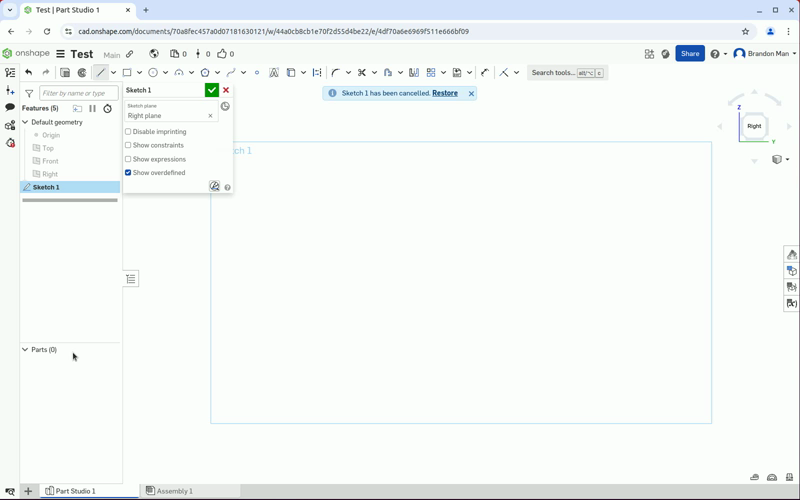
mouse_move(422, 313)
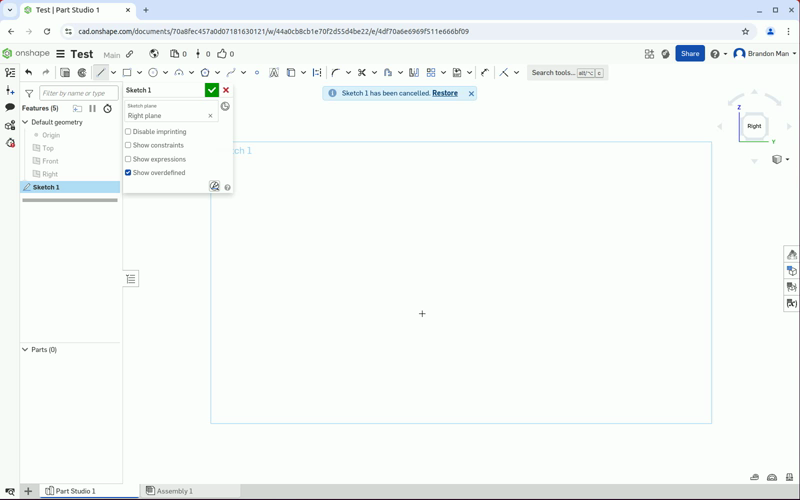
click(422, 313)
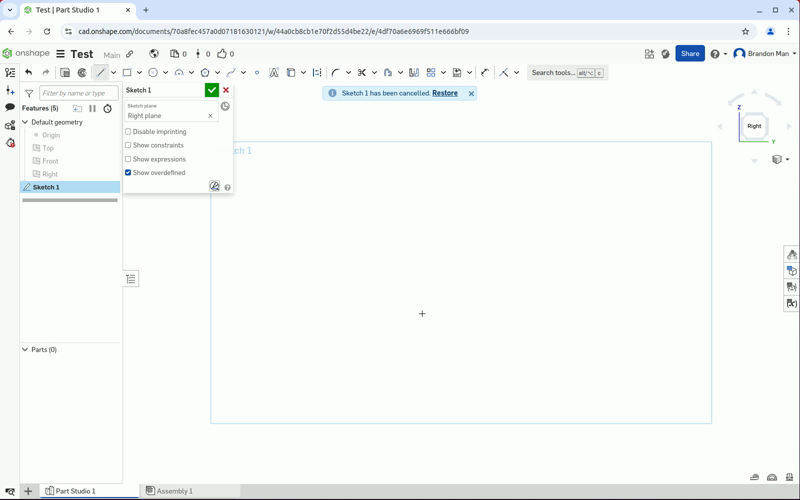
key_up(shift)
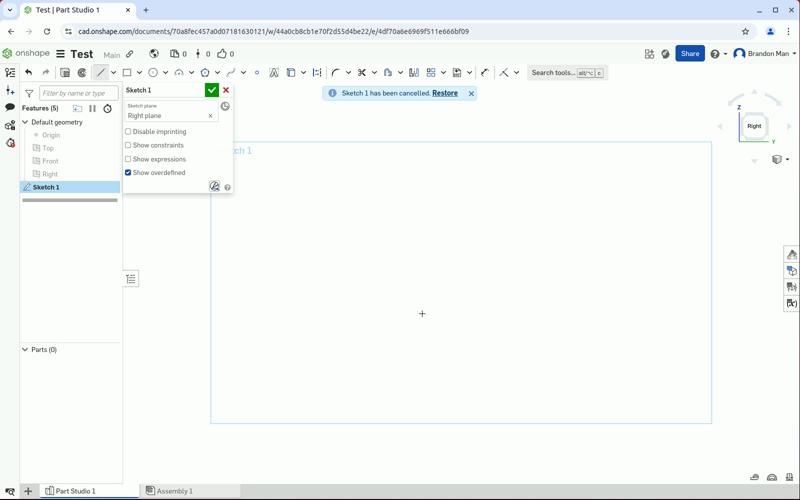
key_down(shift)
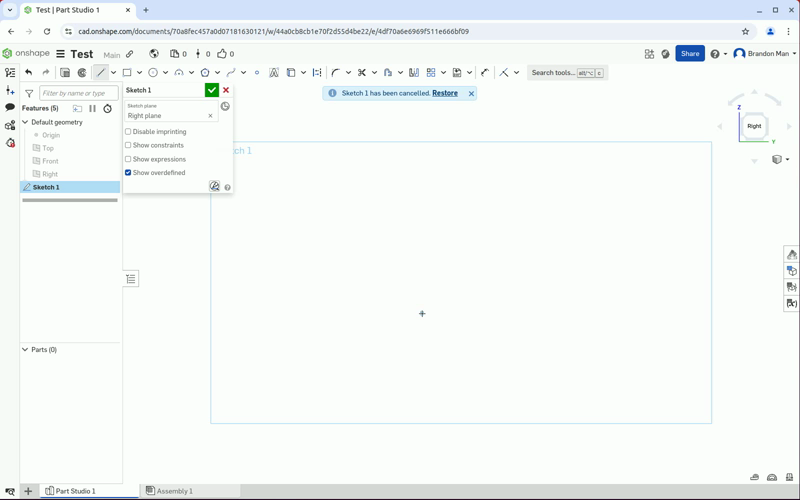
mouse_move(492, 313)
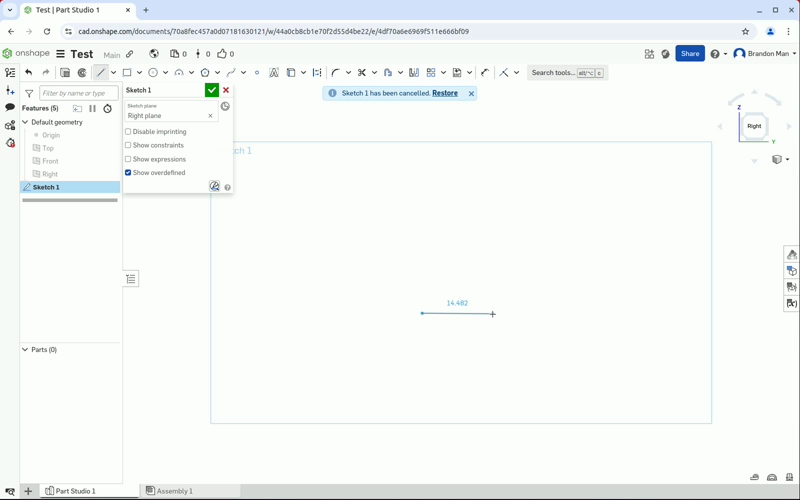
click(492, 313)
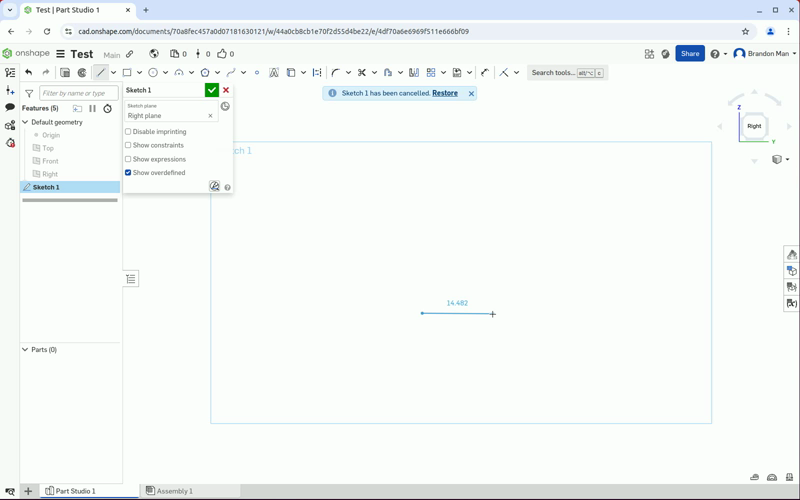
key_up(shift)
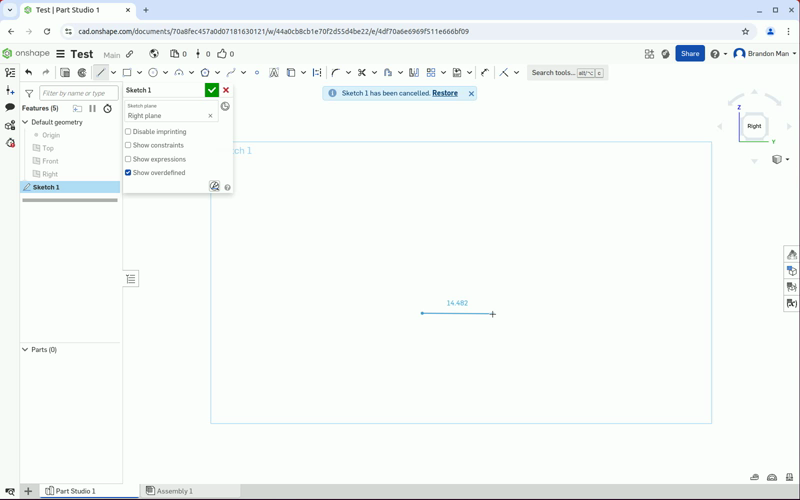
key_down(shift)
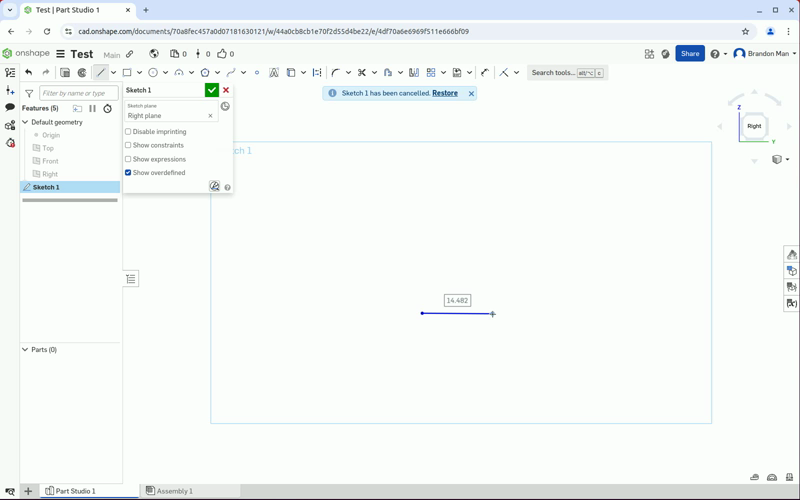
mouse_move(492, 228)
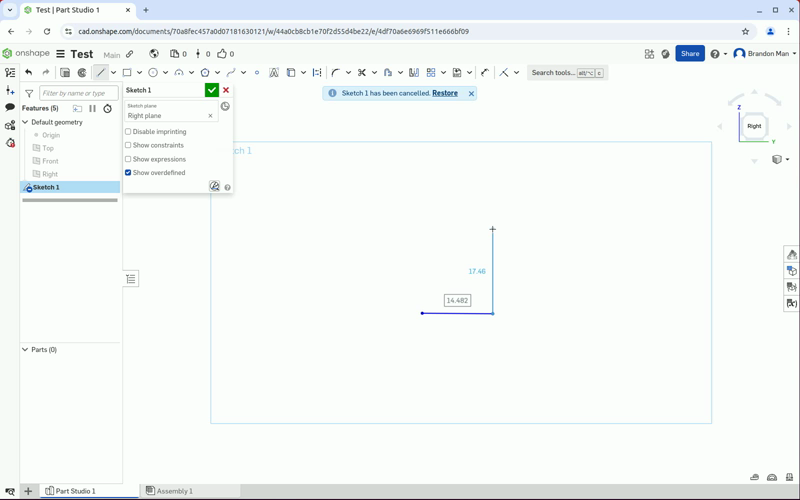
click(492, 228)
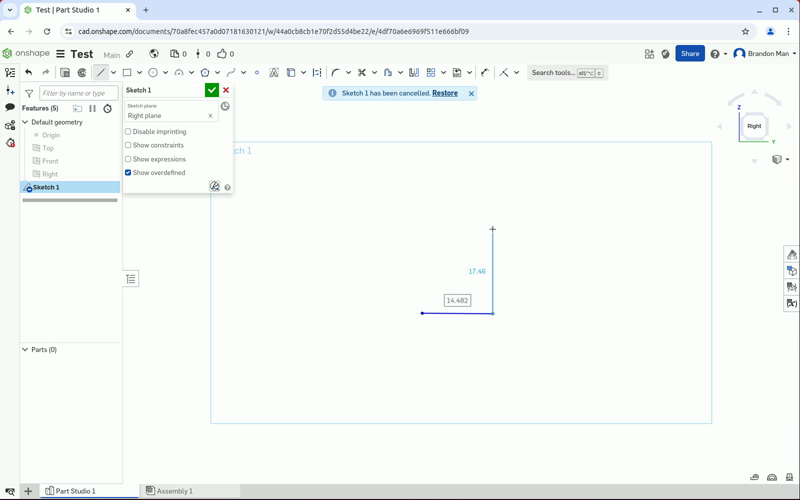
key_up(shift)
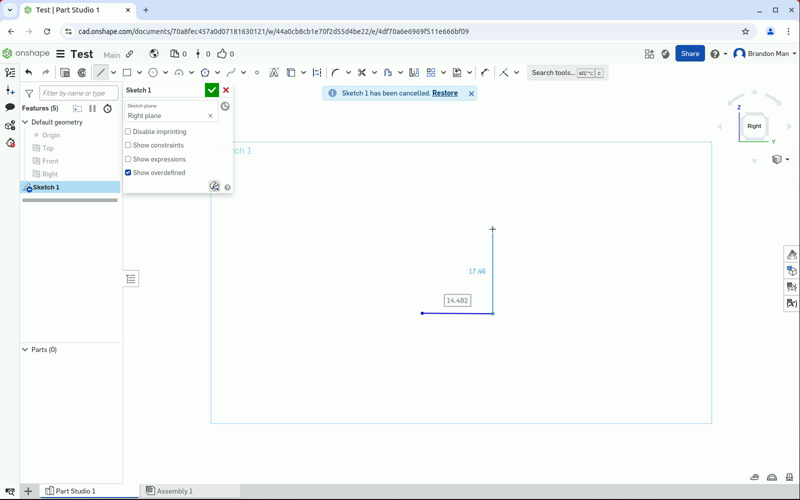
key_down(shift)
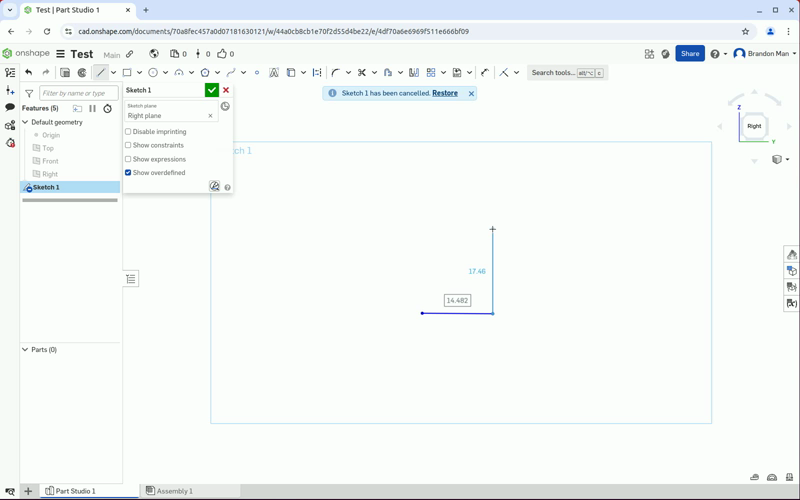
mouse_move(522, 228)
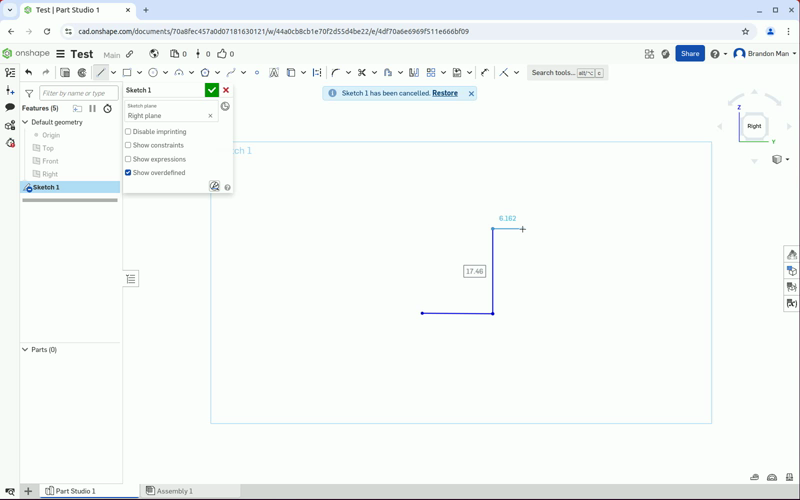
mouse_move(450, 228)
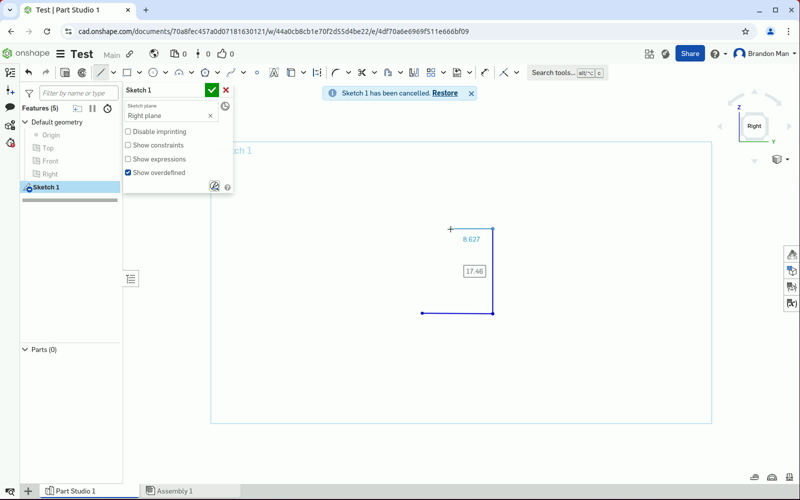
click(450, 228)
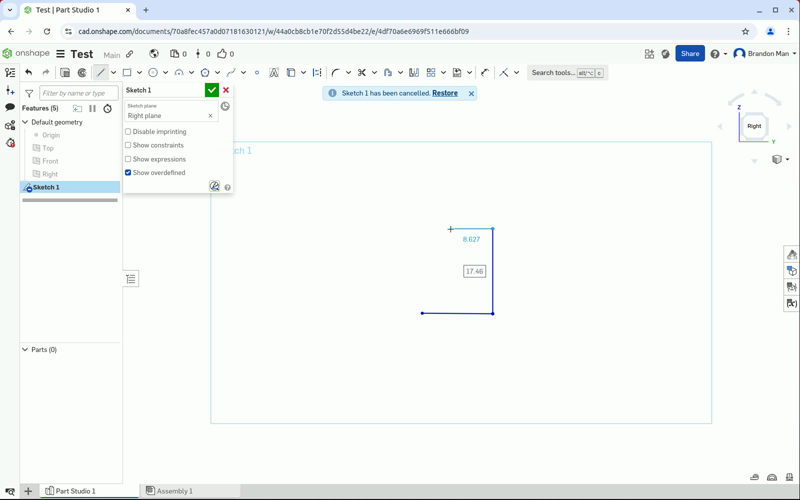
key_up(shift)
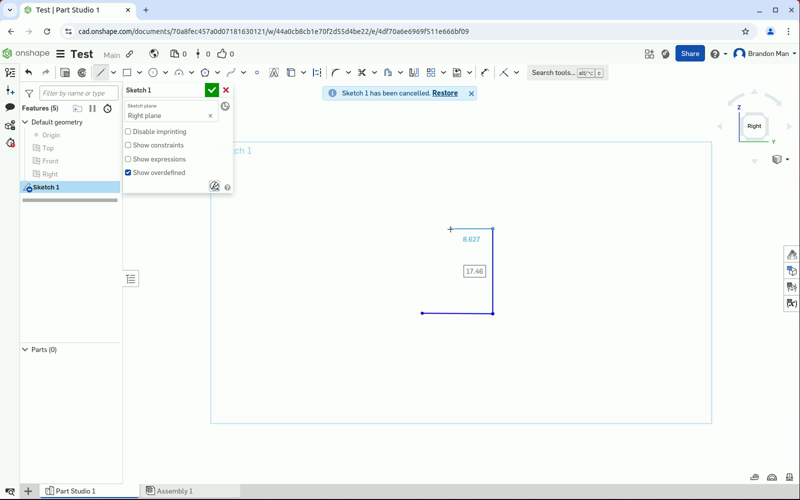
key_down(shift)
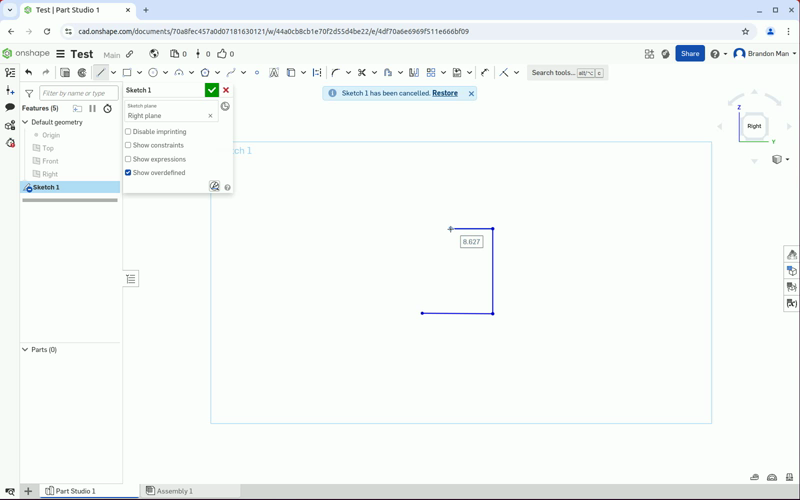
mouse_move(480, 228)
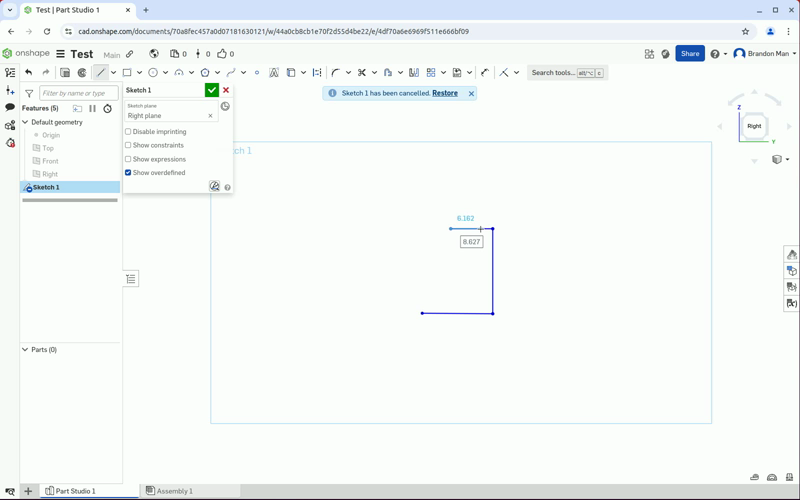
mouse_move(450, 284)
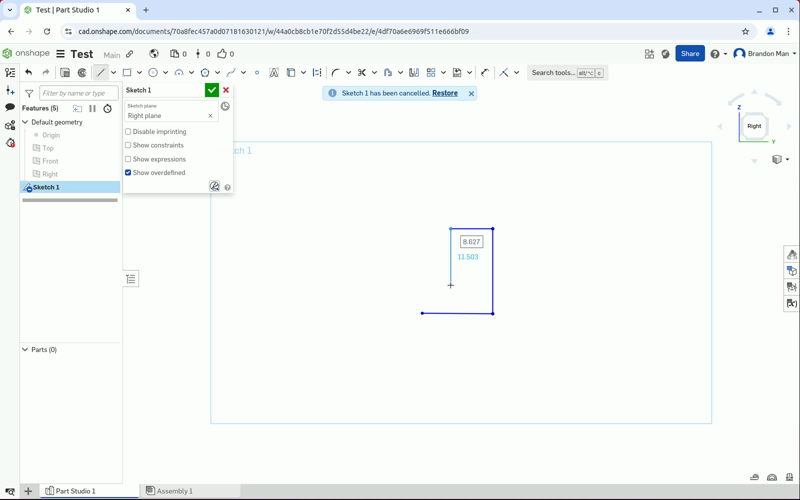
click(450, 284)
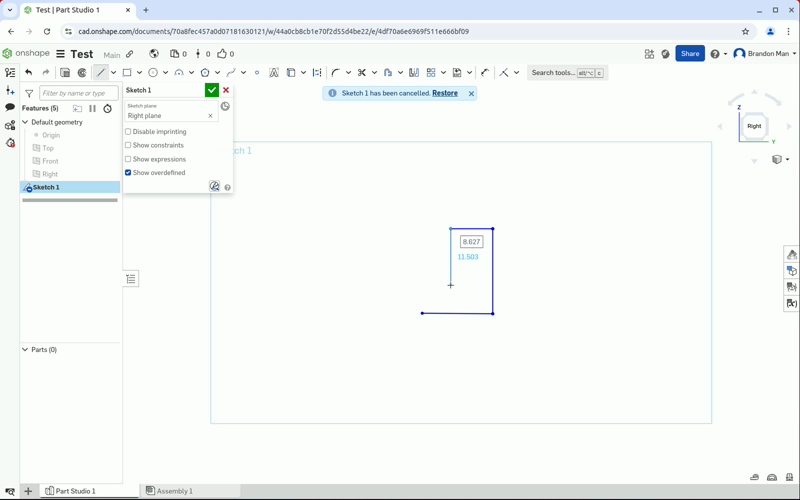
key_up(shift)
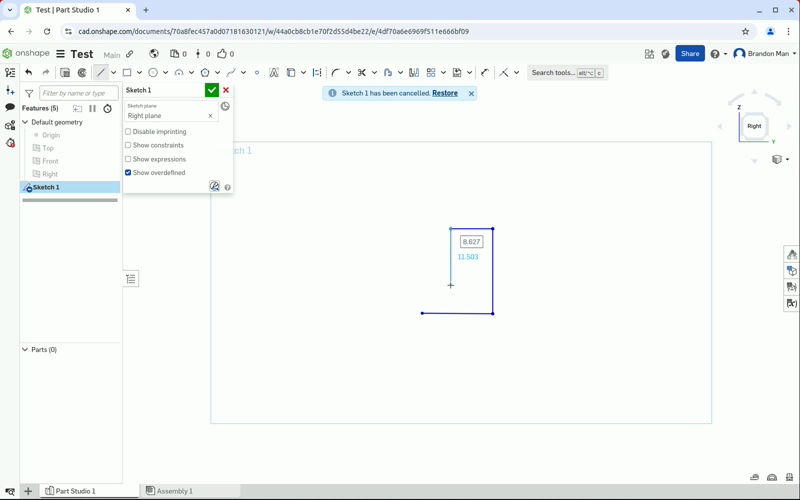
key_down(shift)
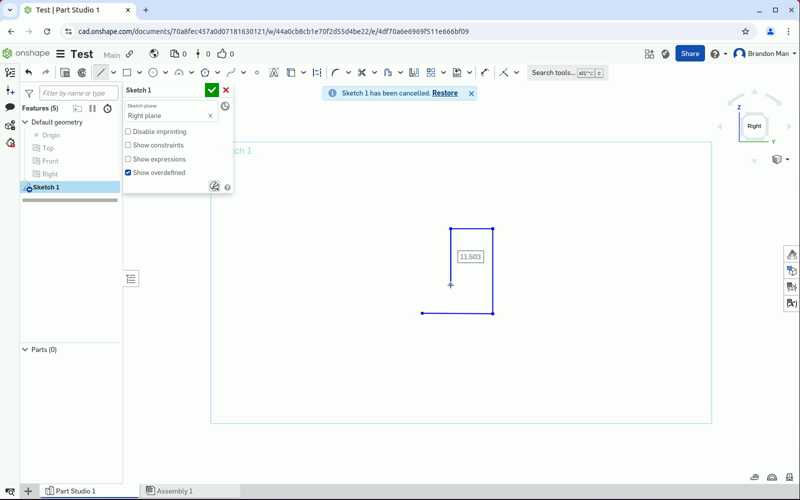
mouse_move(480, 284)
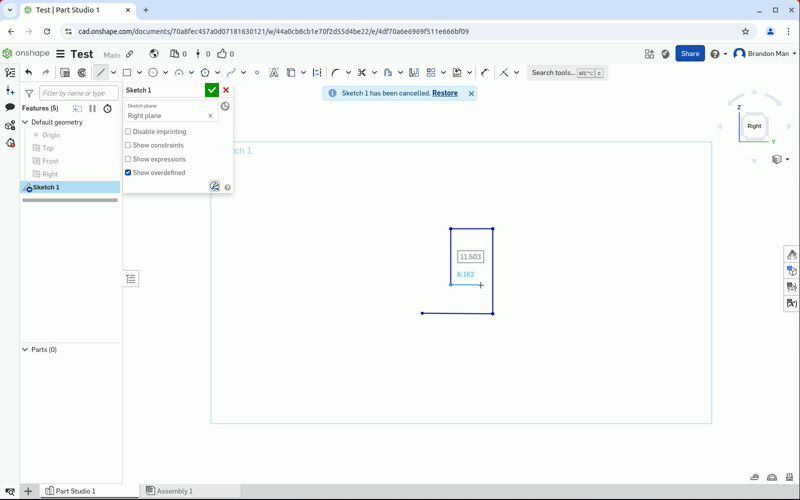
mouse_move(422, 284)
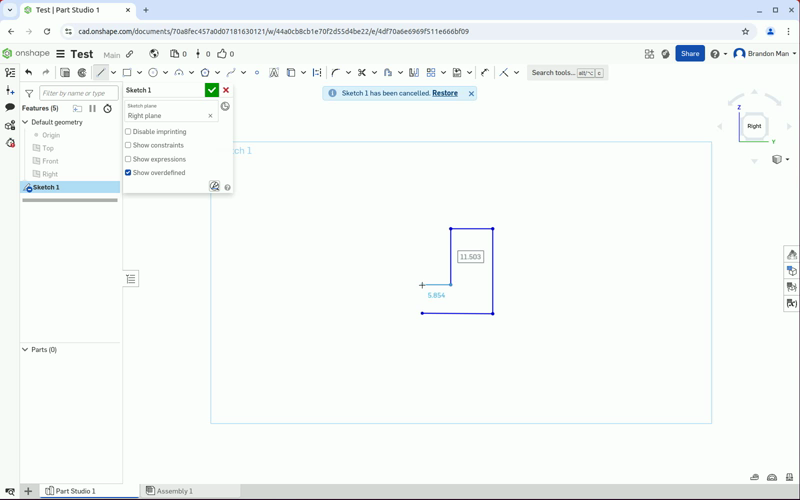
click(422, 284)
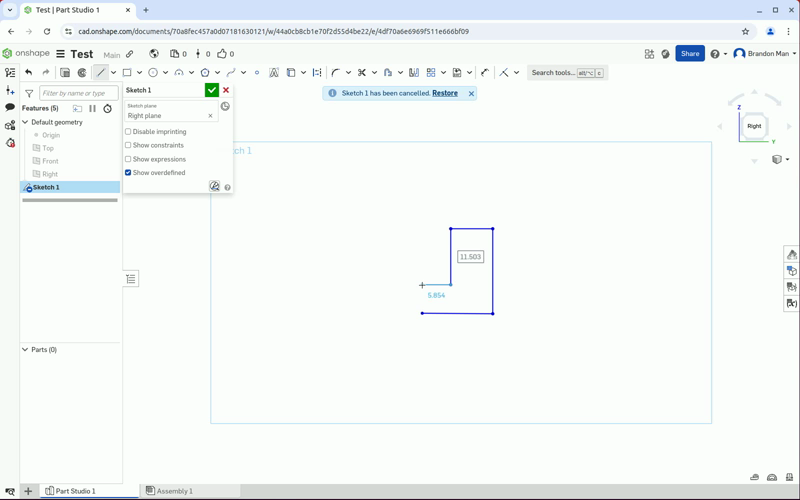
key_up(shift)
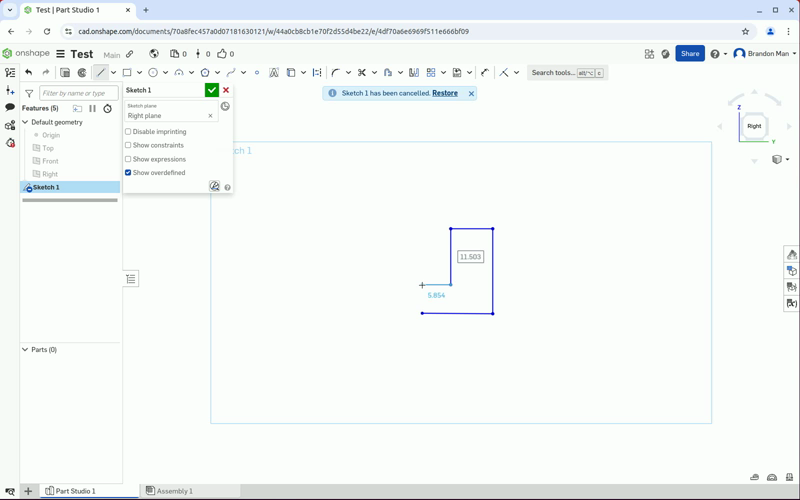
mouse_move(452, 284)
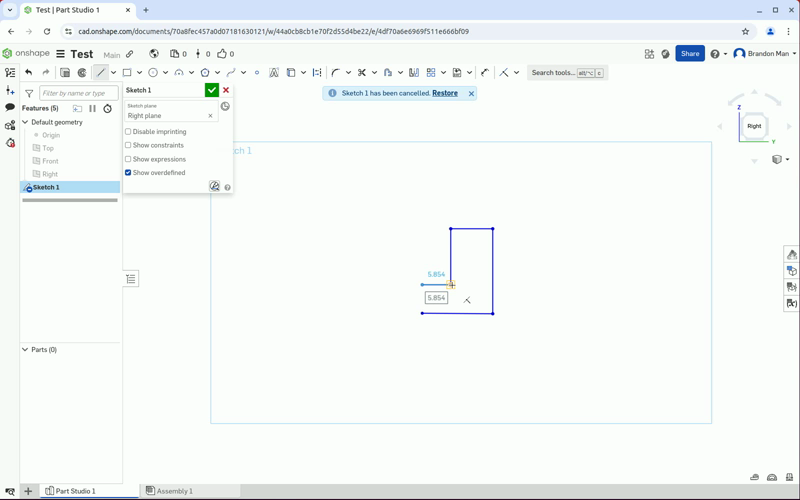
key_down(shift)
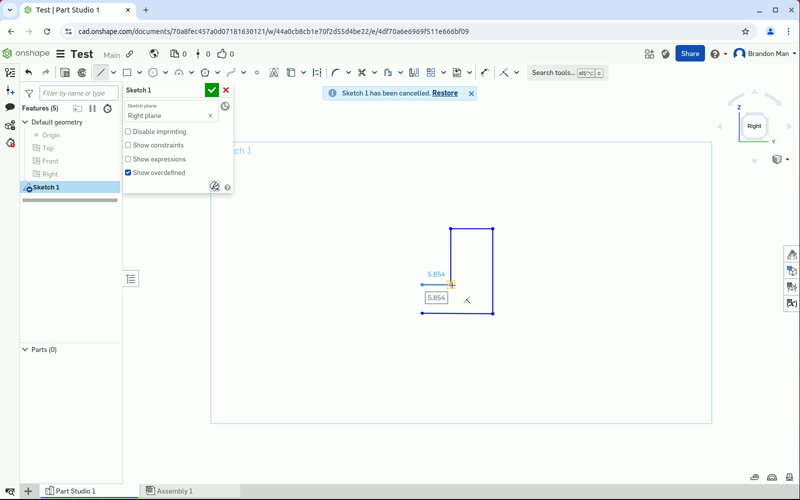
mouse_move(422, 313)
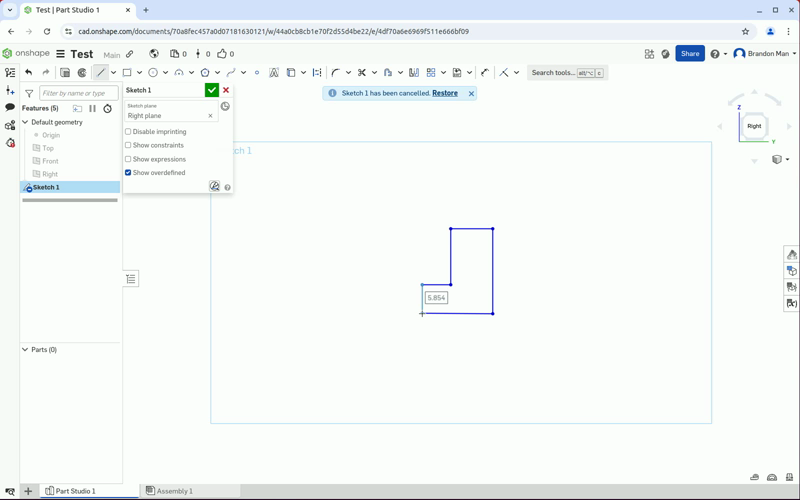
key_up(shift)
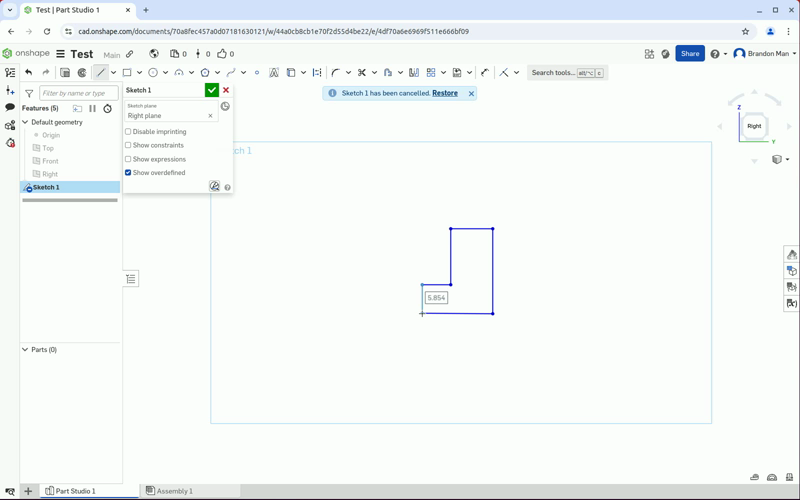
click(422, 313)
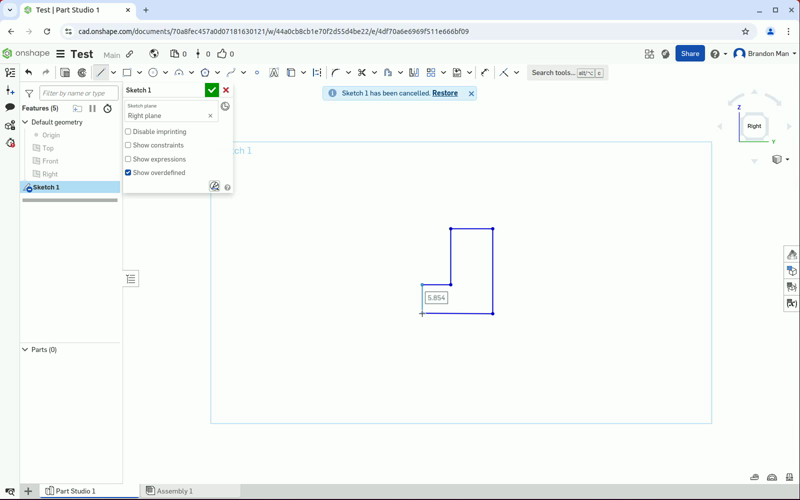
key(esc)
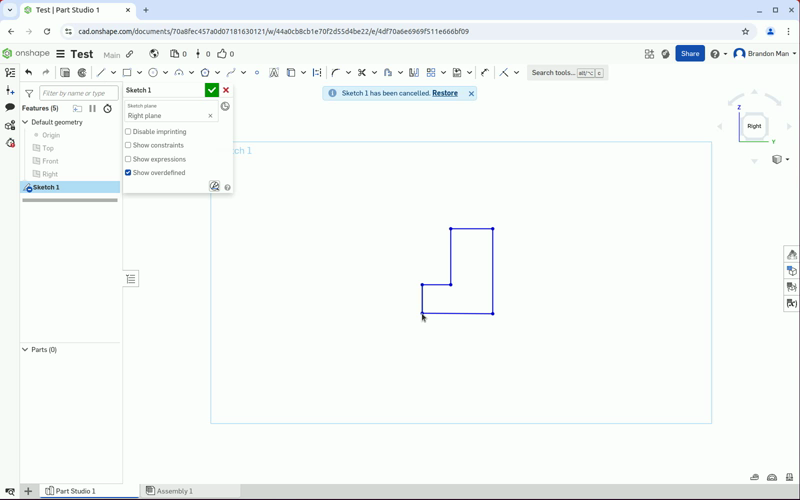
mouse_move(464, 249)
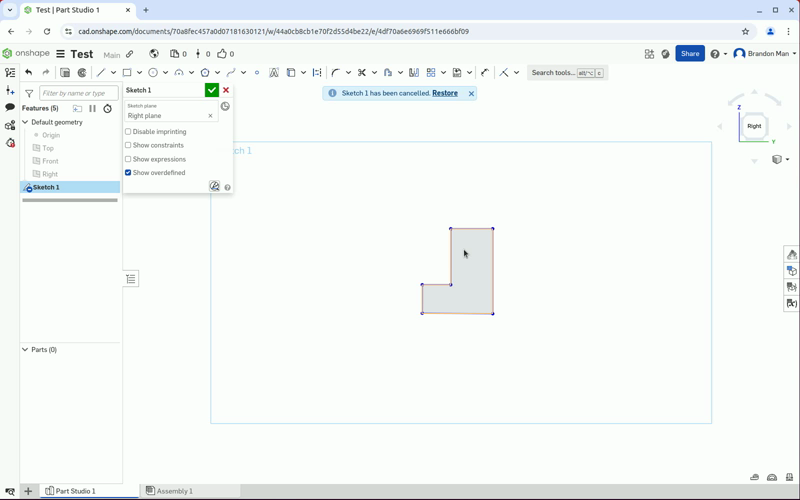
click(464, 249)
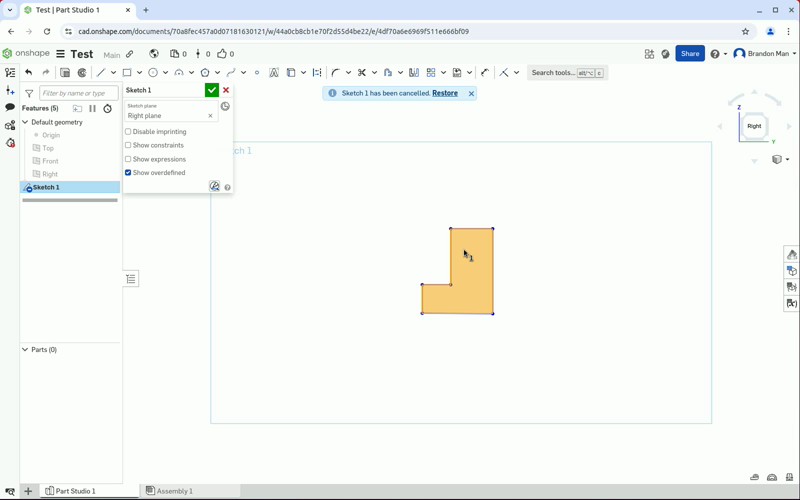
mouse_move(73, 352)
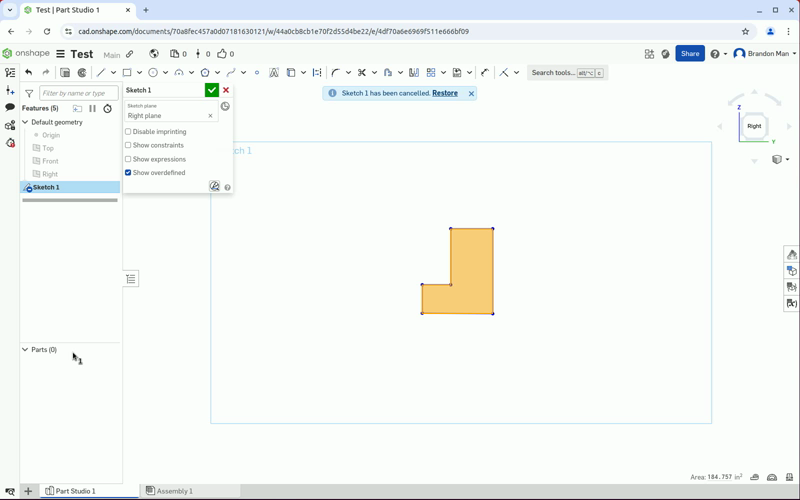
key(shift+y)
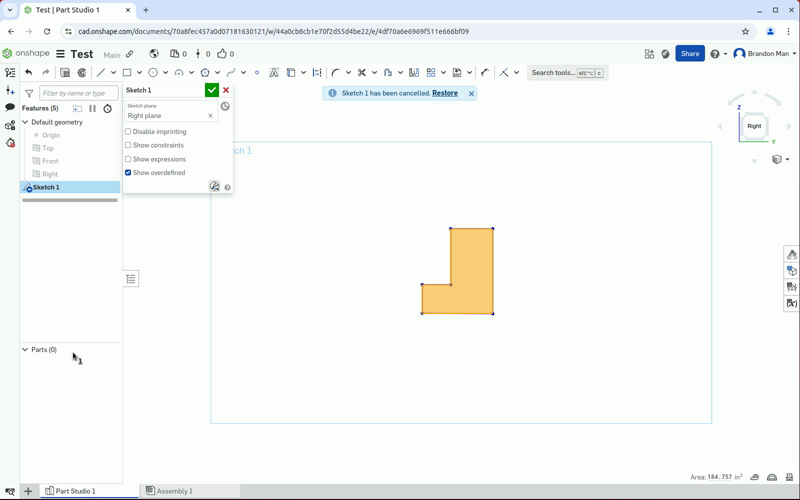
key(shift+e)
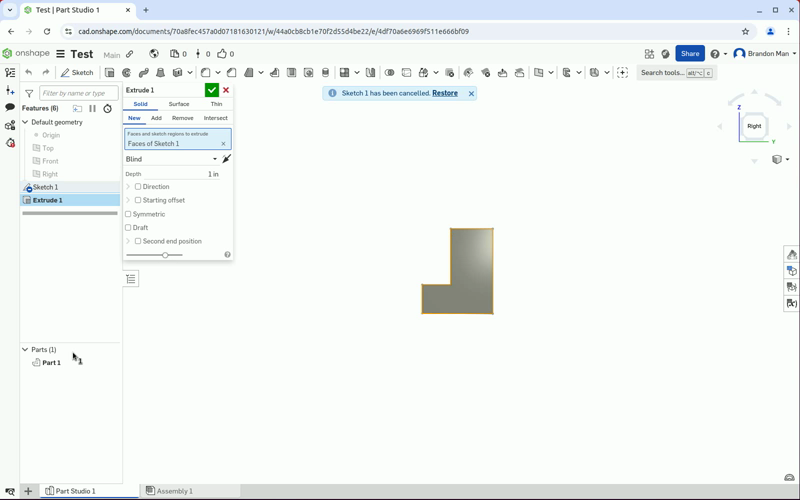
mouse_move(143, 106)
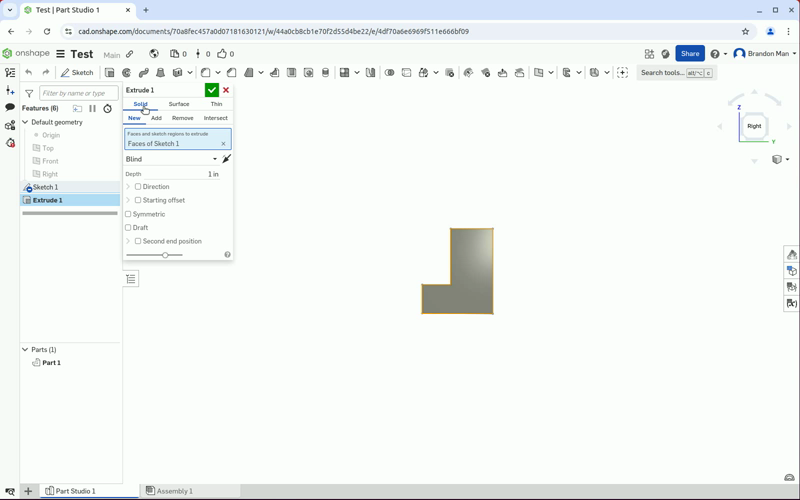
click(143, 106)
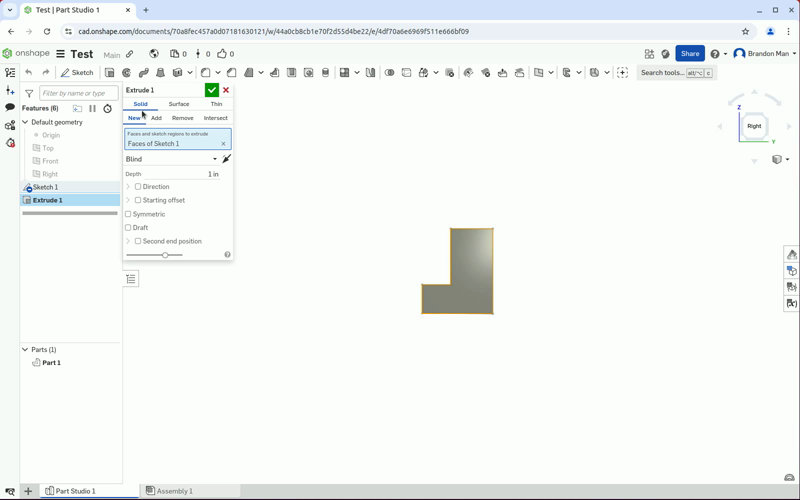
mouse_move(137, 120)
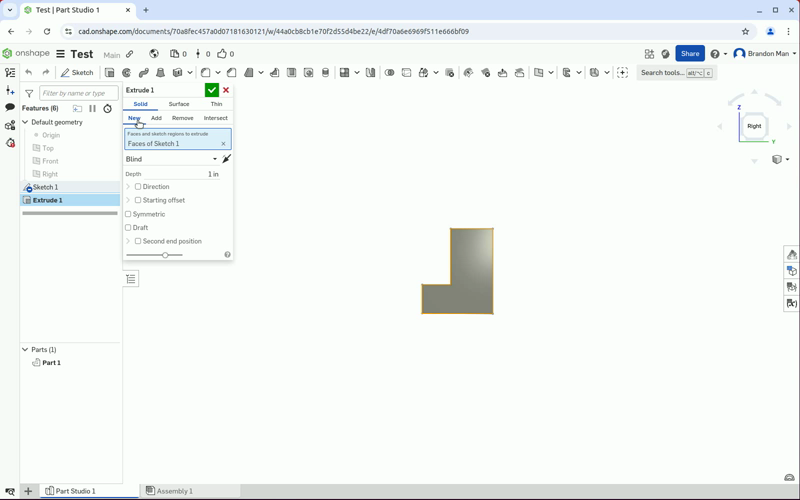
click(137, 120)
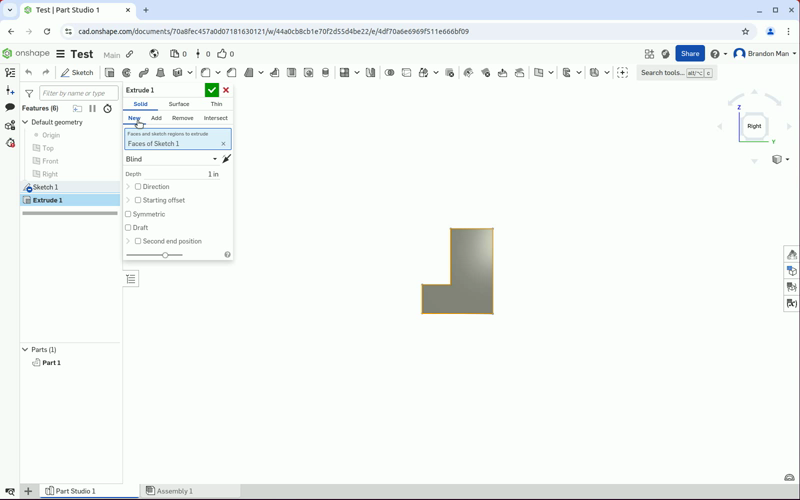
key(tab, 4)
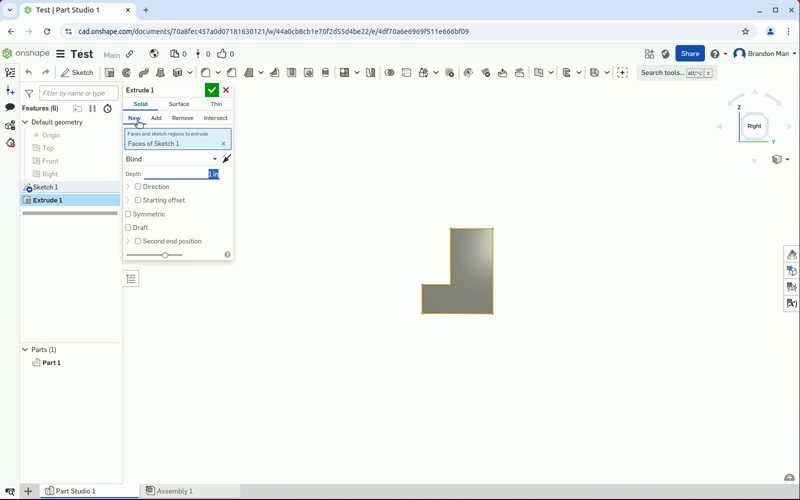
text(-23.108)
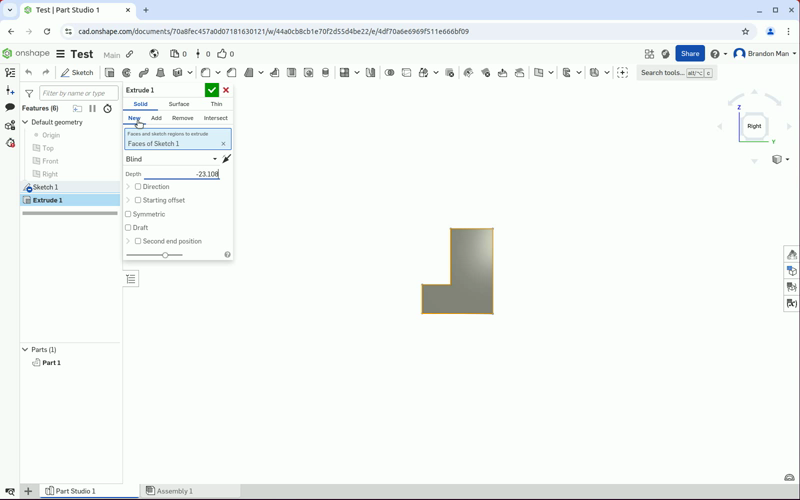
key(enter)
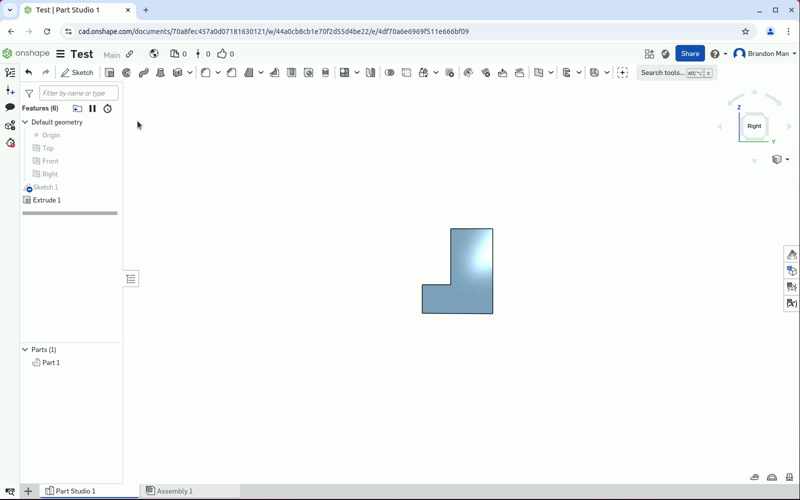
key(shift+h)
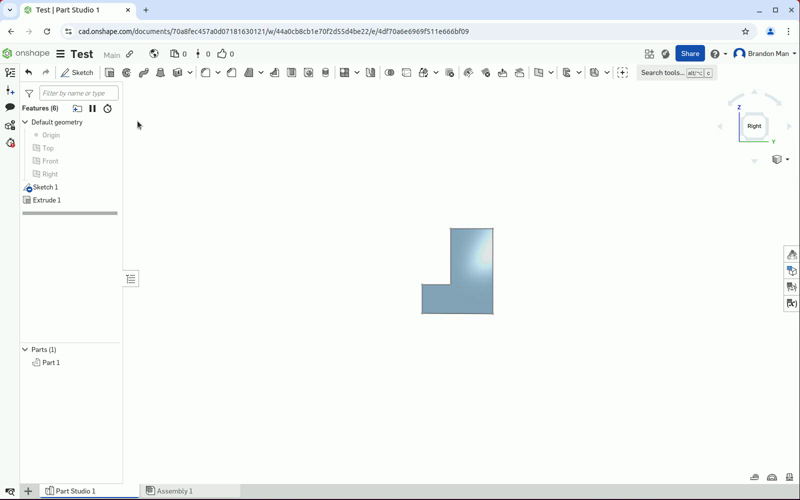
key(shift+h)
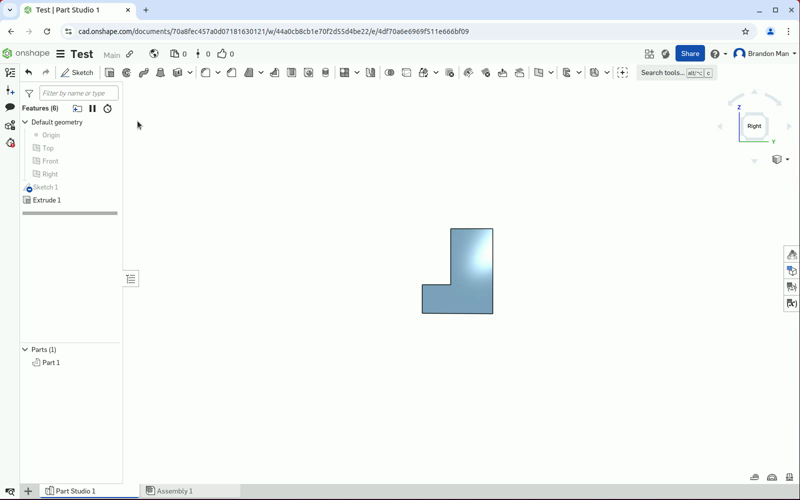
mouse_move(73, 189)
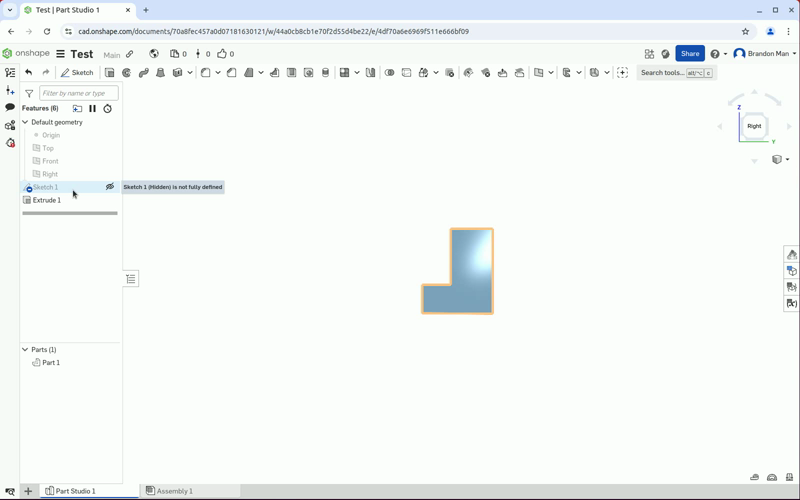
click(73, 189)
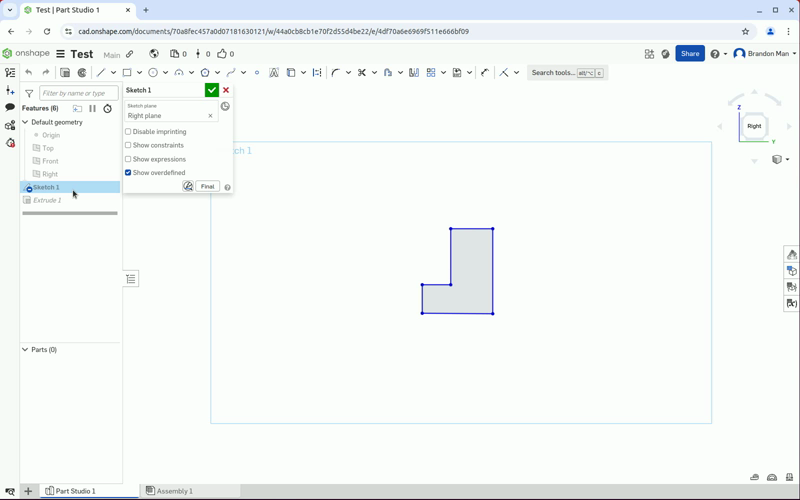
mouse_move(229, 92)
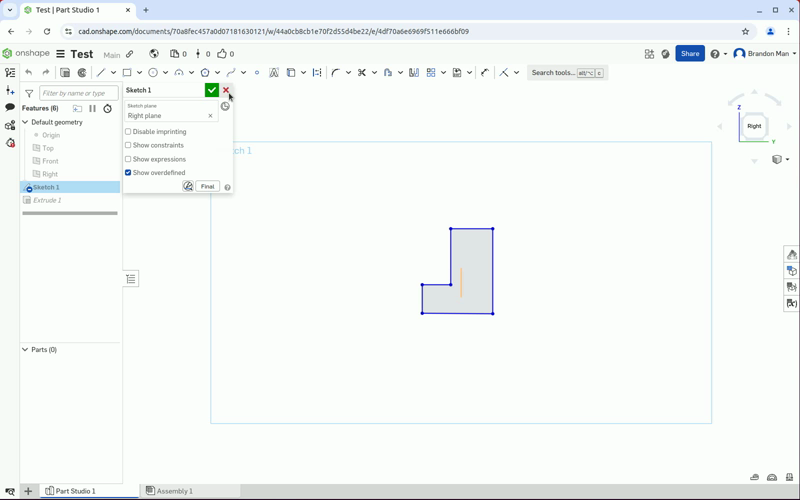
click(229, 92)
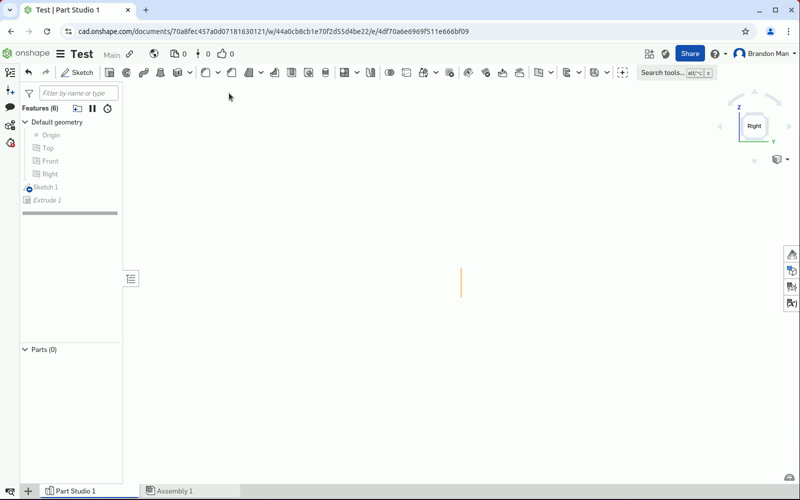
mouse_move(73, 352)
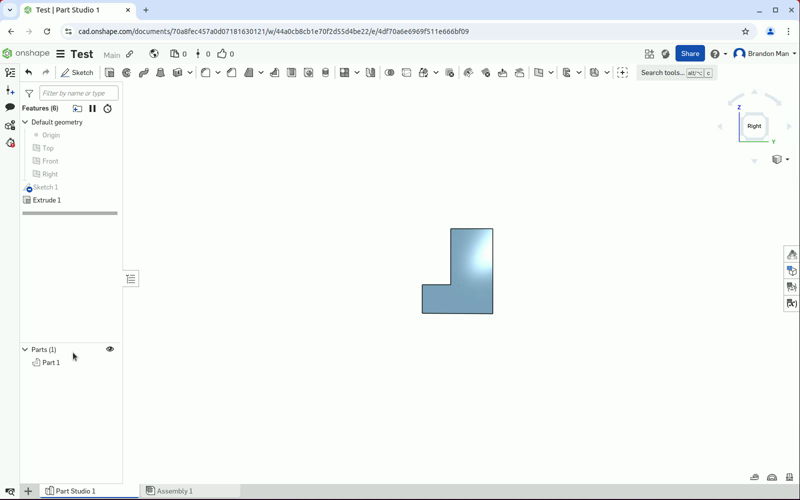
key(y)
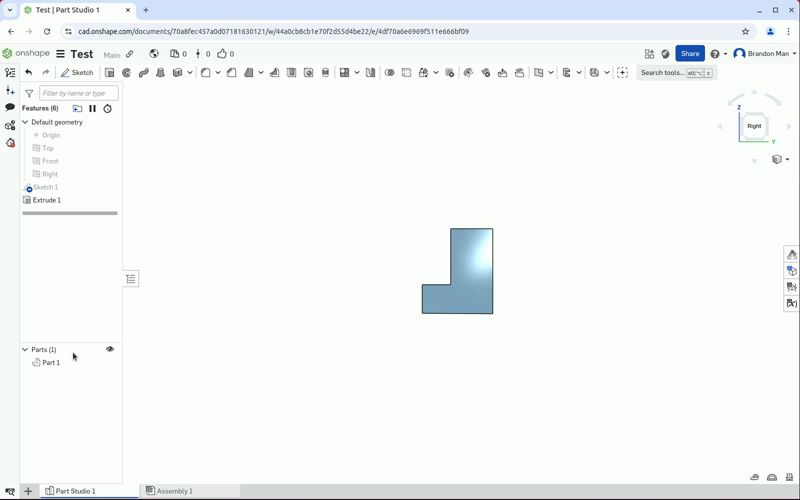
key(shift+p)
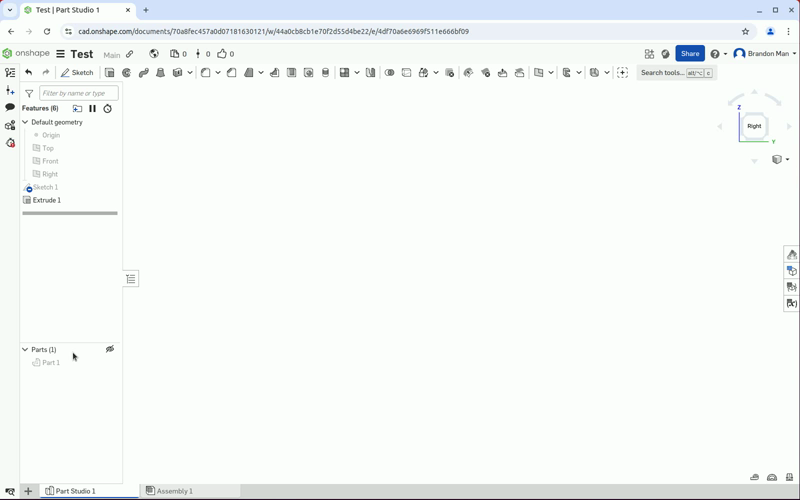
key(space)
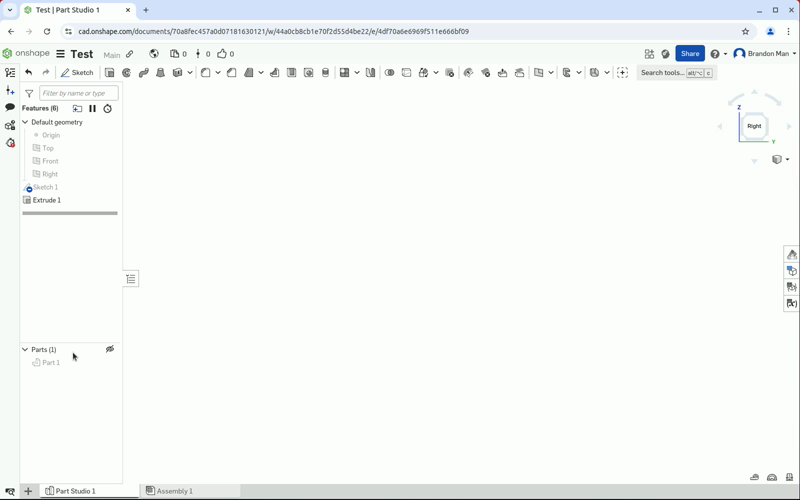
key_down(shift)
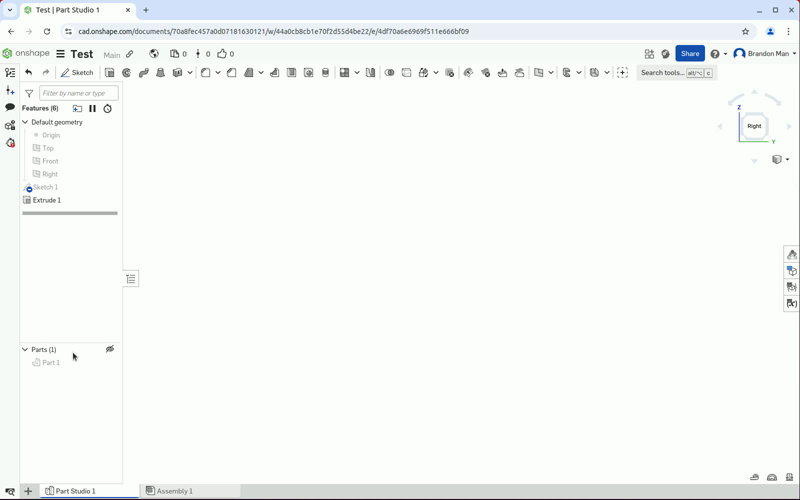
key(right)
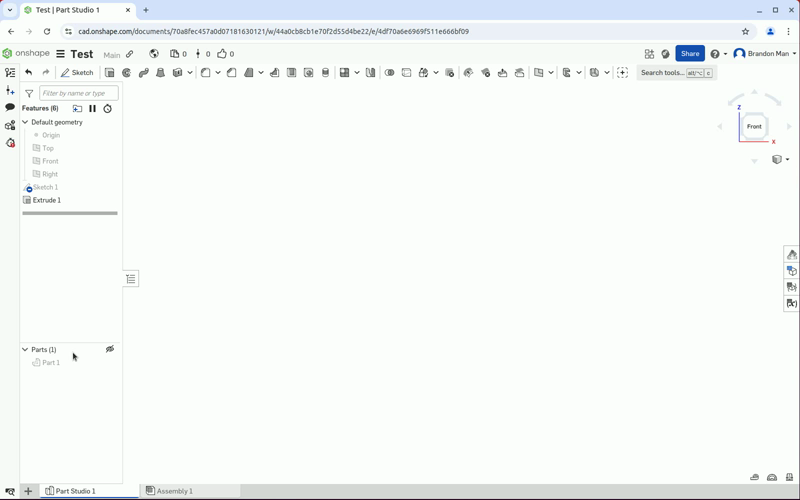
key_up(shift)
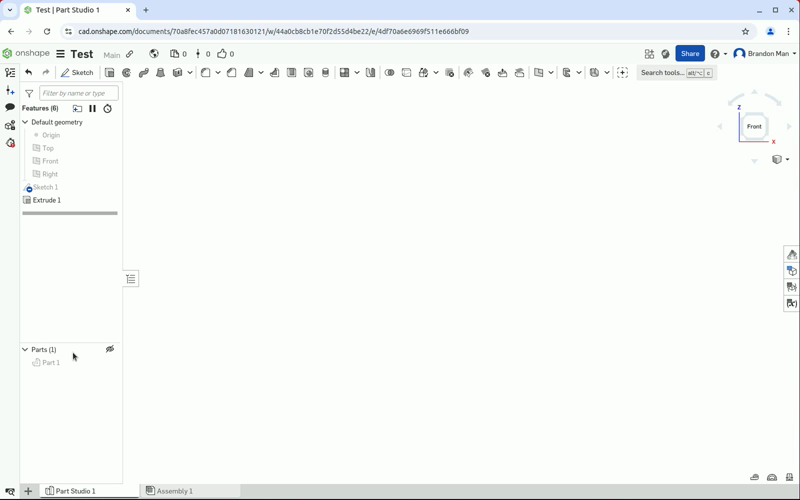
mouse_move(73, 352)
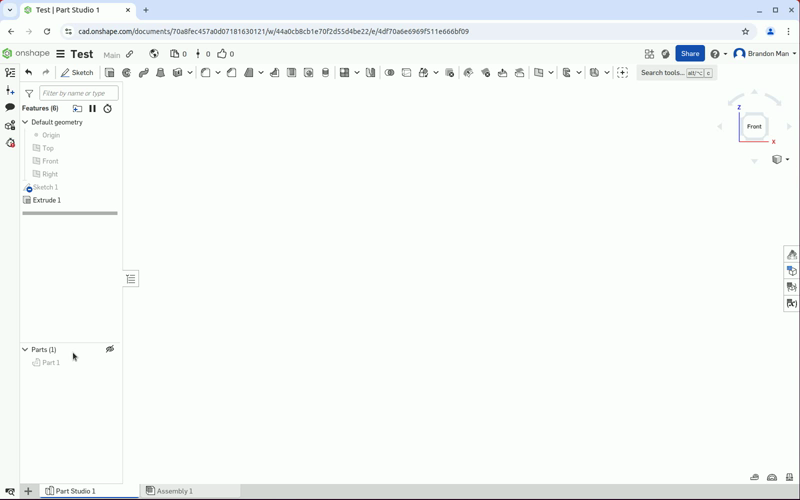
key(shift+y)
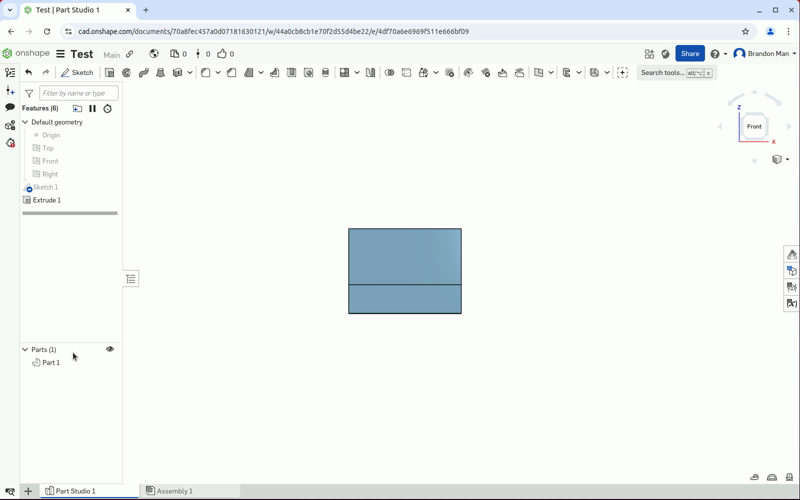
mouse_move(541, 75)
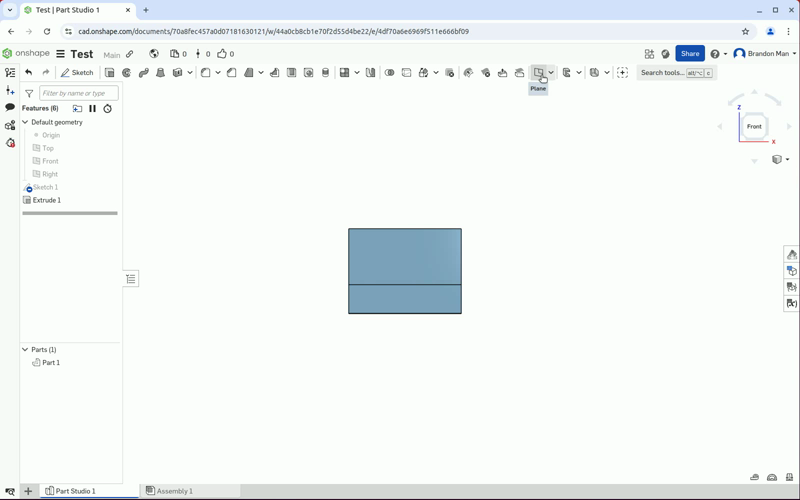
click(541, 75)
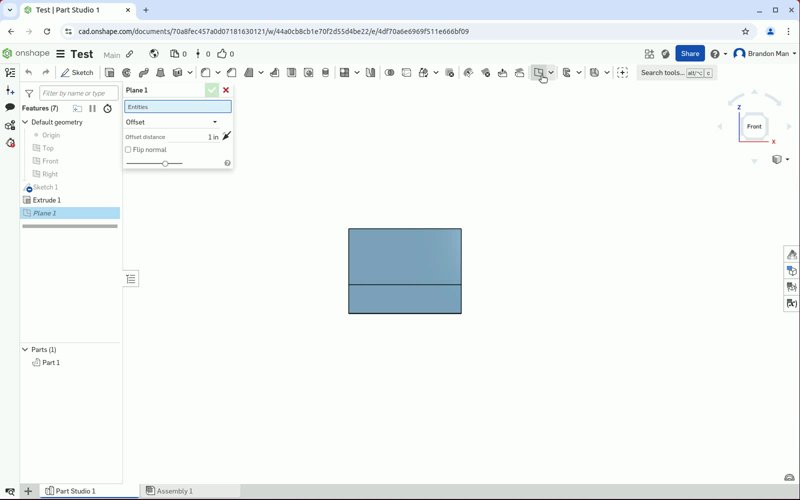
mouse_move(73, 163)
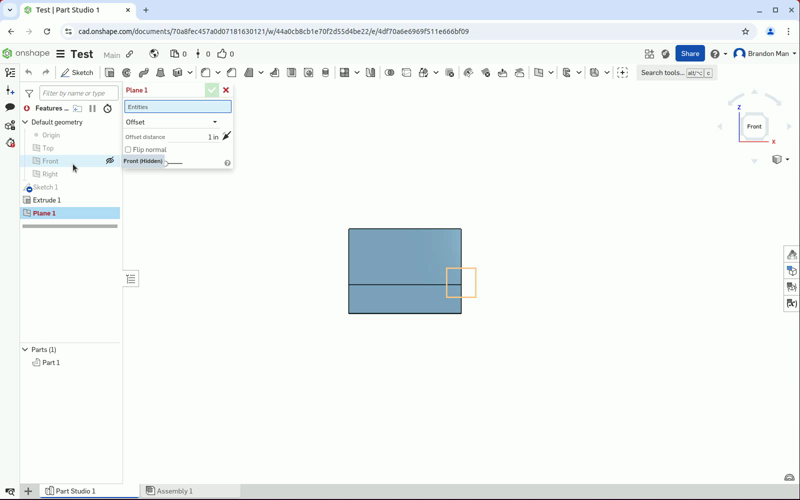
click(73, 163)
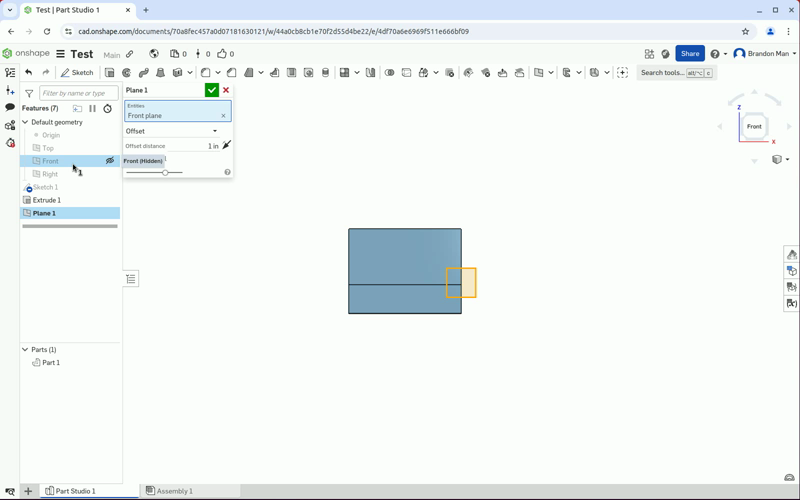
key(tab, 2)
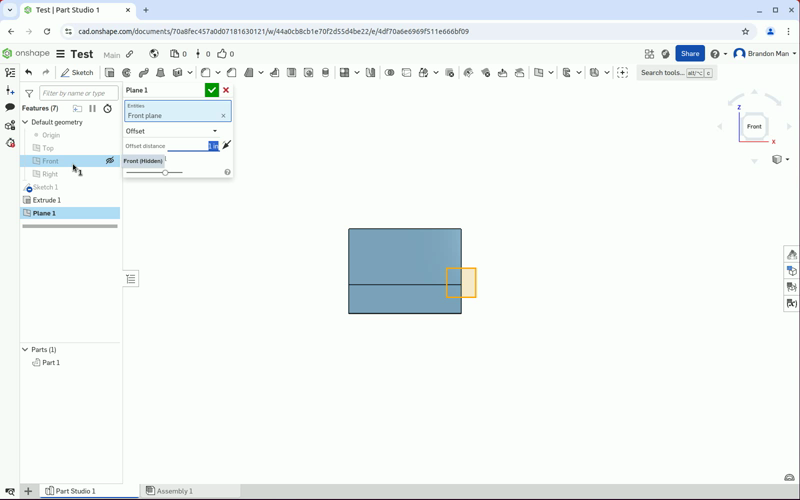
text(2.157)
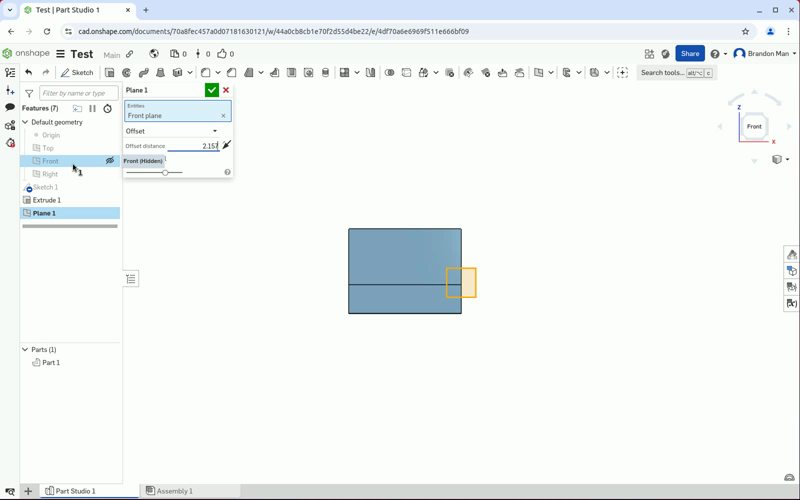
key(enter, 2)
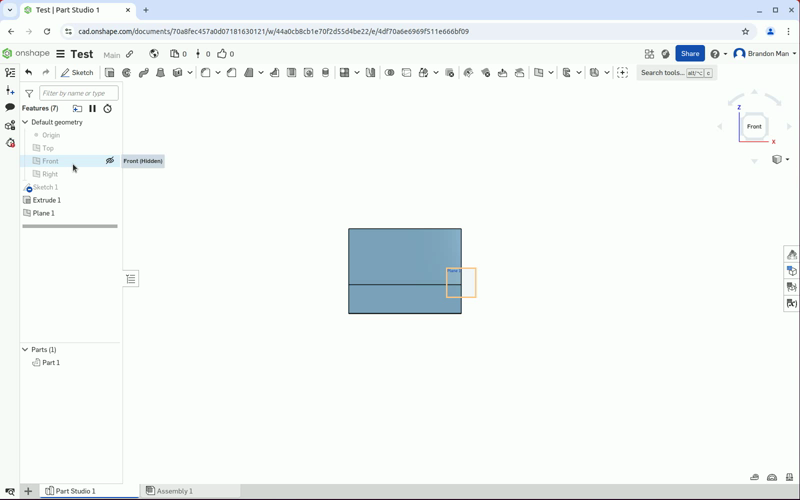
key(shift+s)
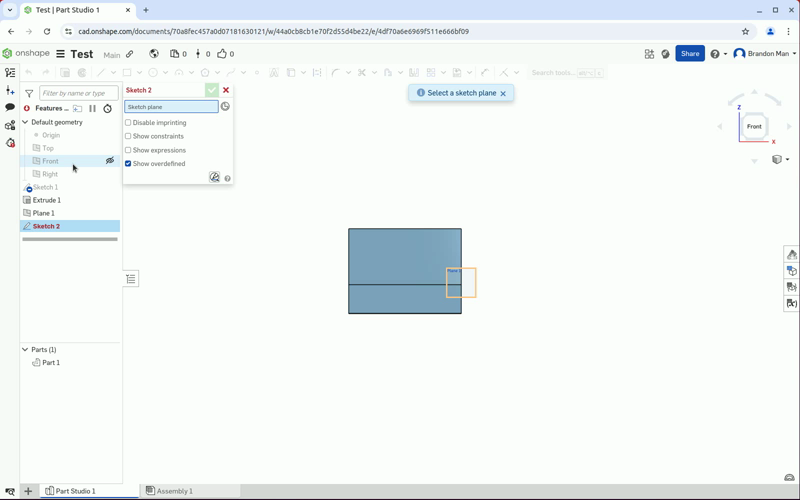
mouse_move(73, 215)
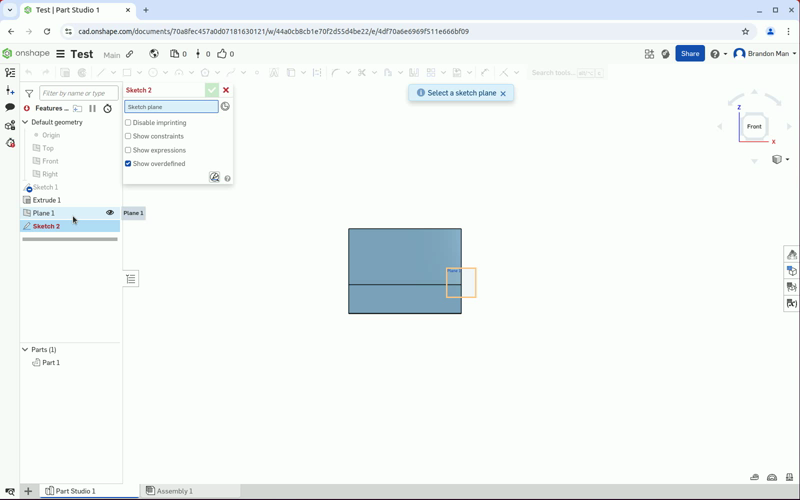
click(73, 215)
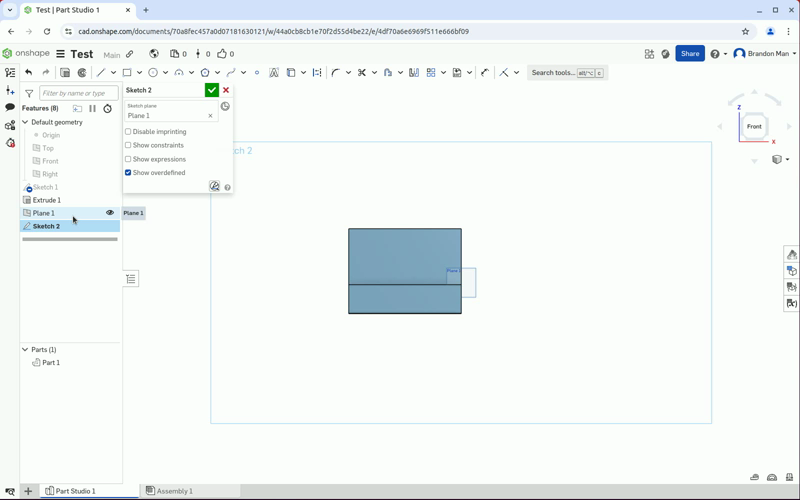
mouse_move(73, 352)
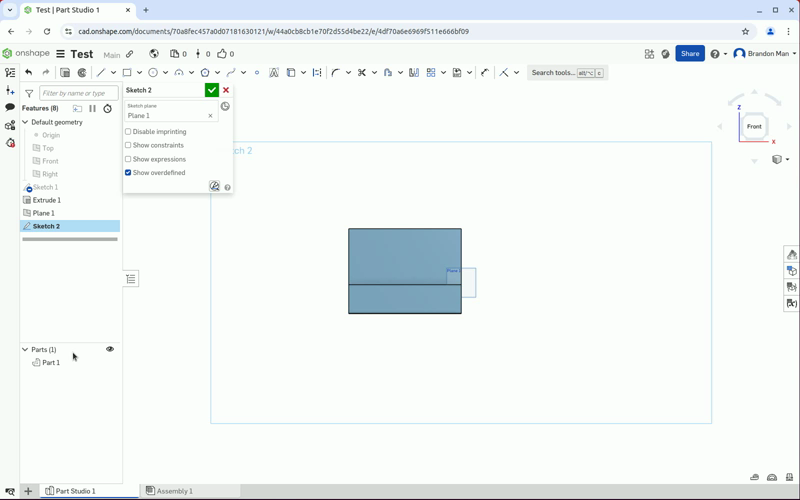
key(y)
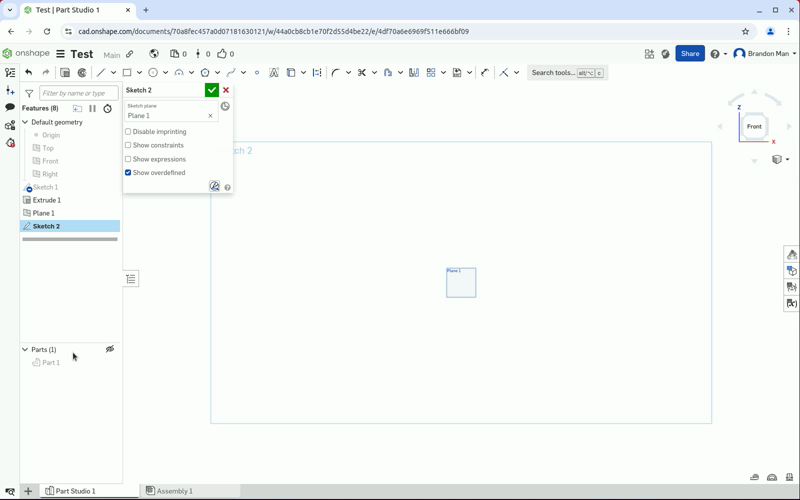
key(l)
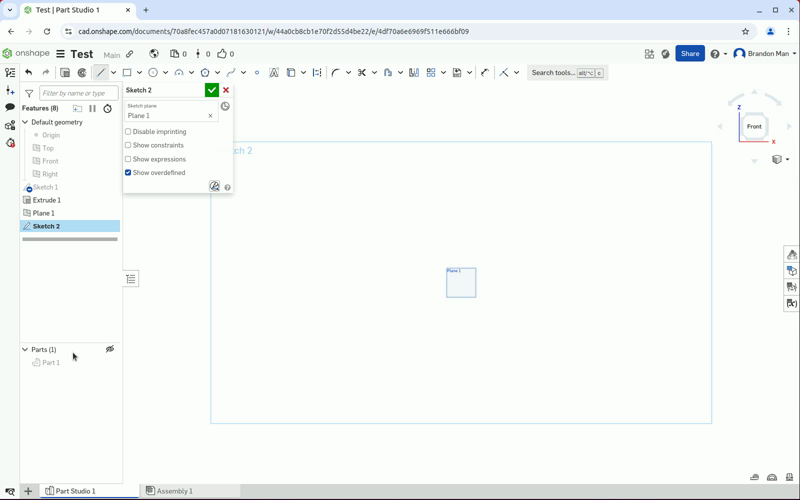
key_down(shift)
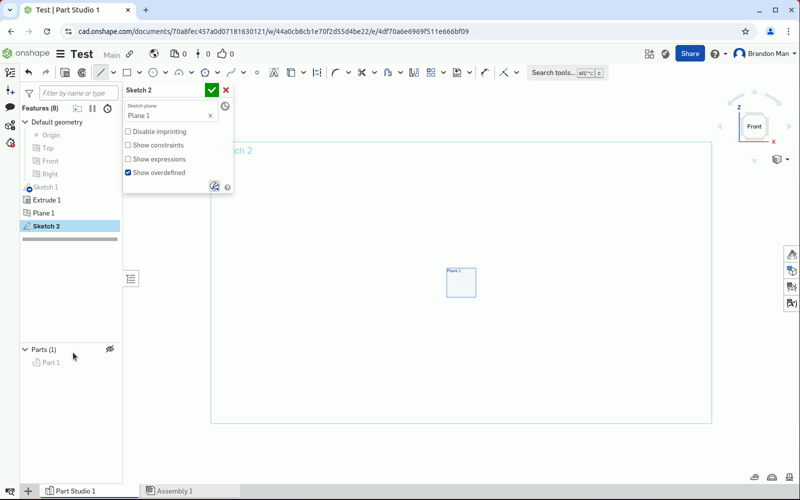
mouse_move(376, 271)
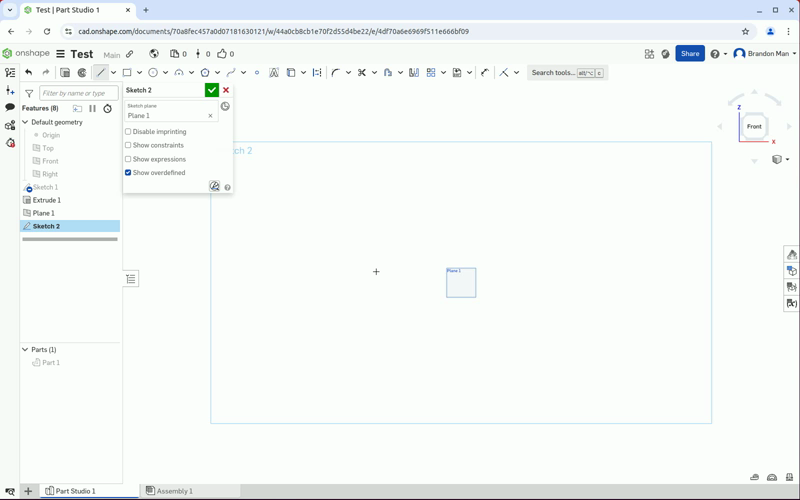
click(376, 271)
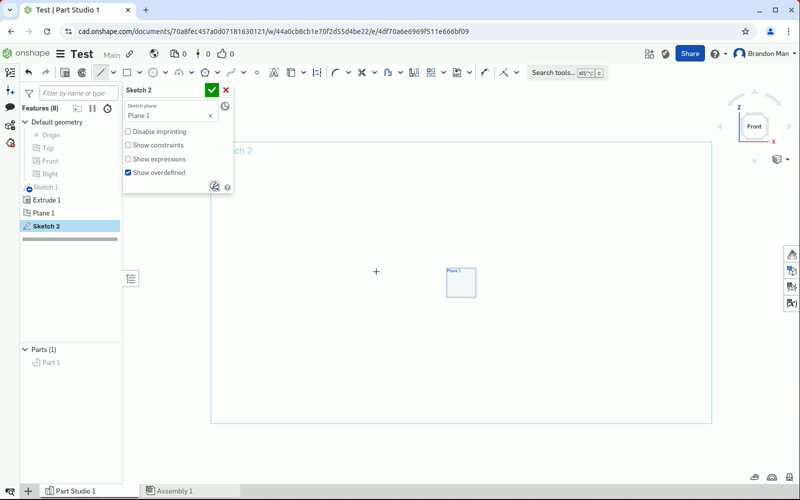
key_up(shift)
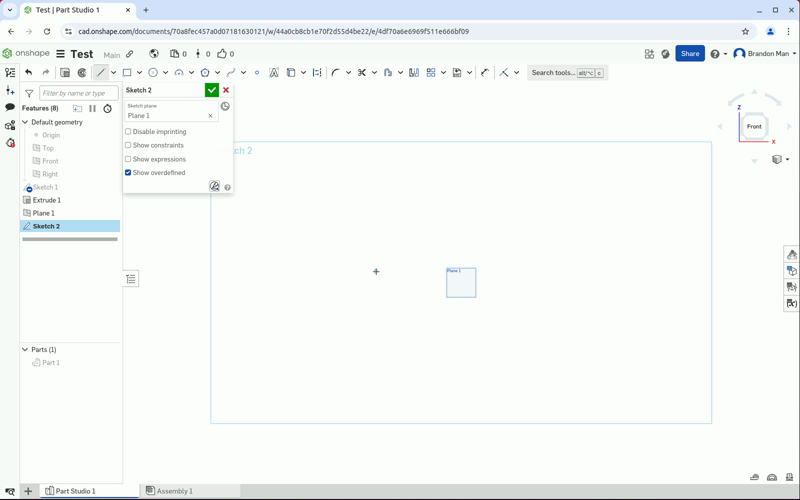
key_down(shift)
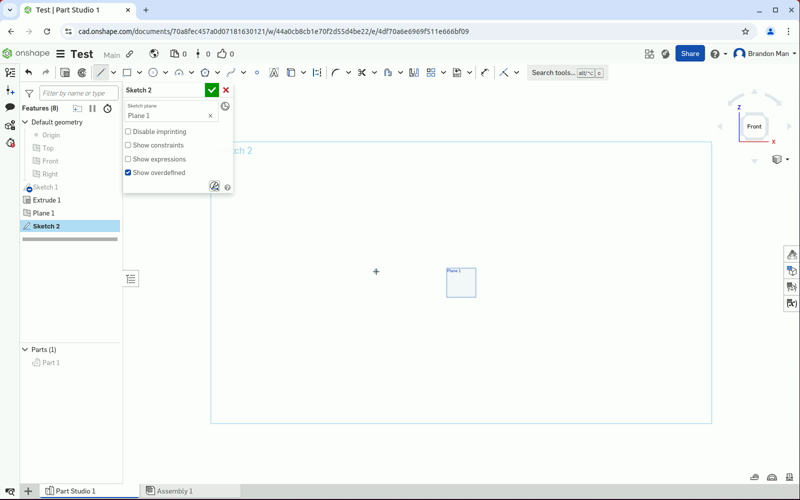
mouse_move(406, 271)
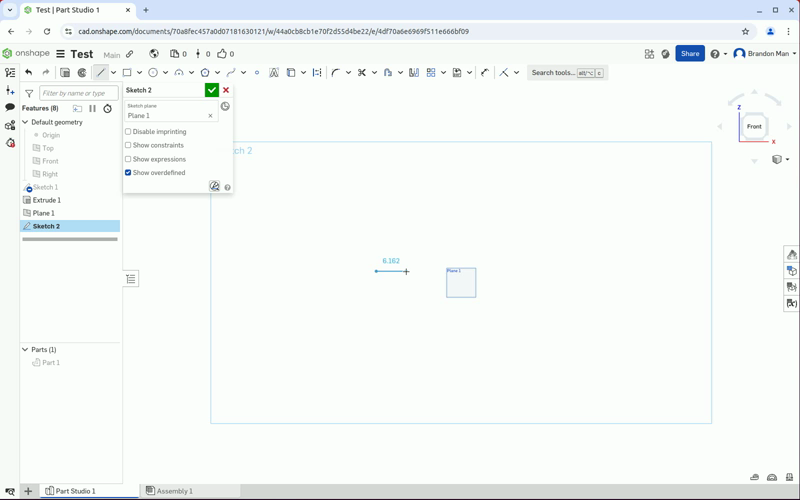
mouse_move(433, 271)
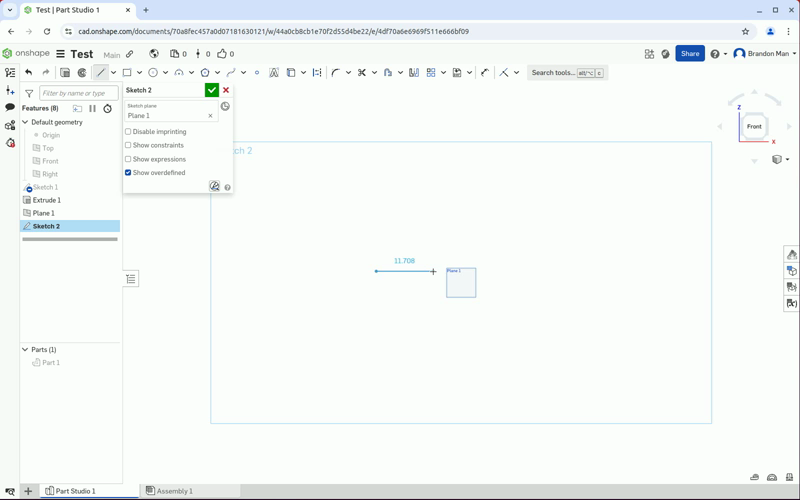
click(433, 271)
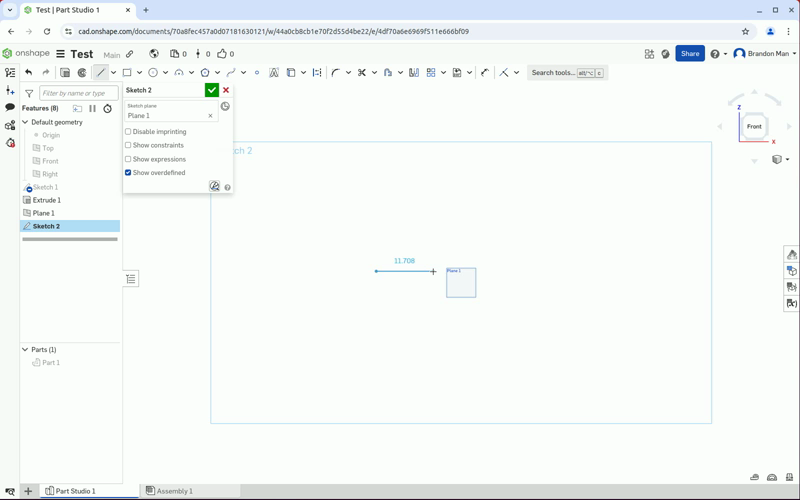
key_up(shift)
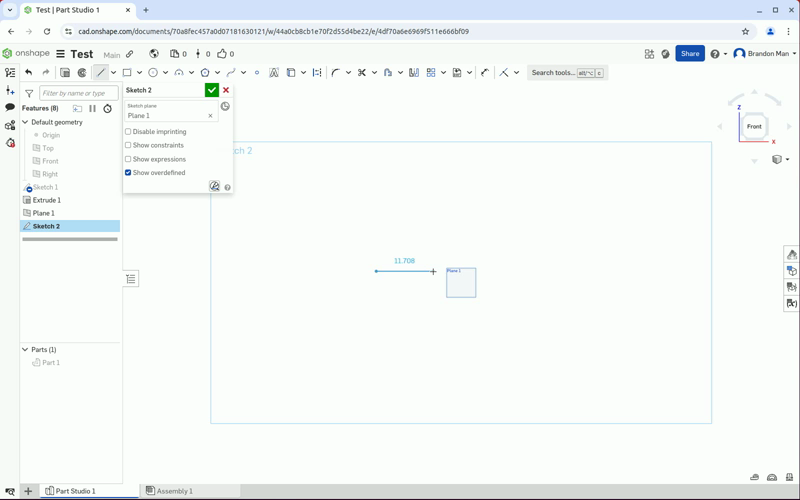
key_down(shift)
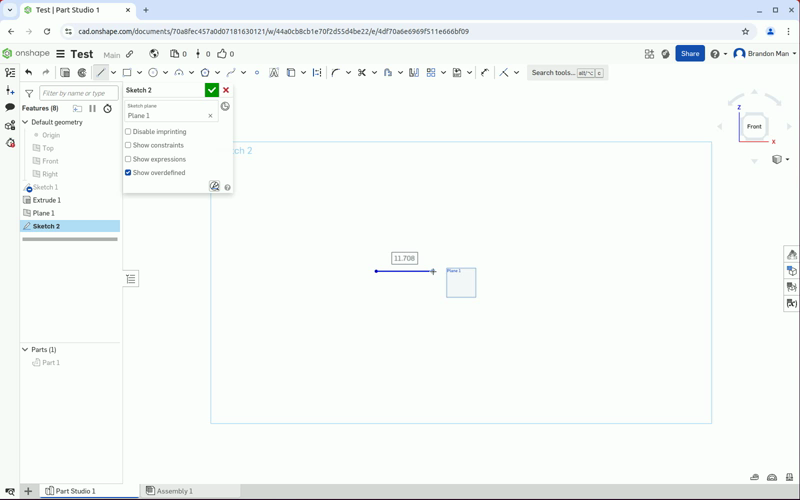
mouse_move(463, 271)
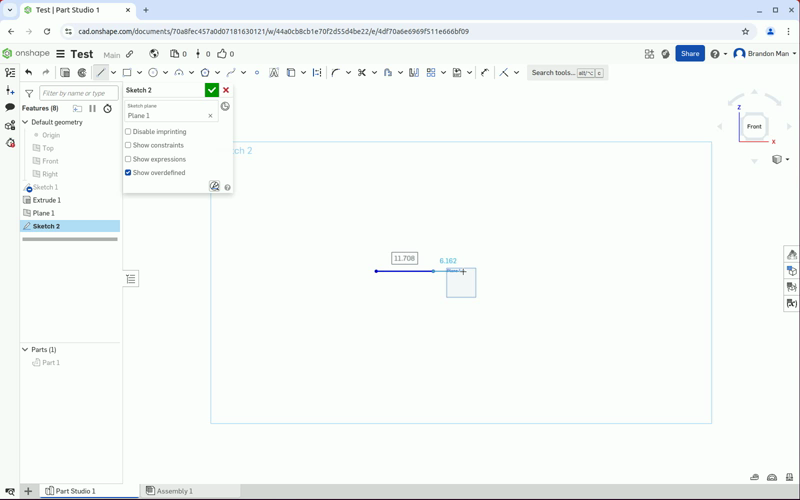
mouse_move(433, 228)
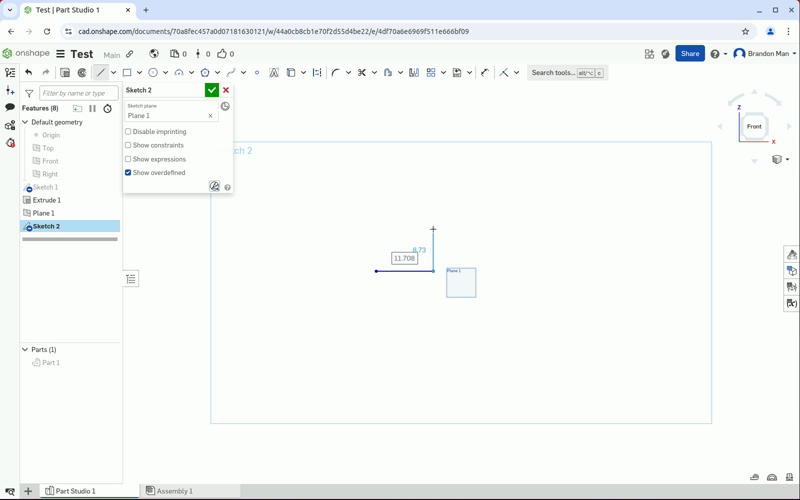
click(433, 228)
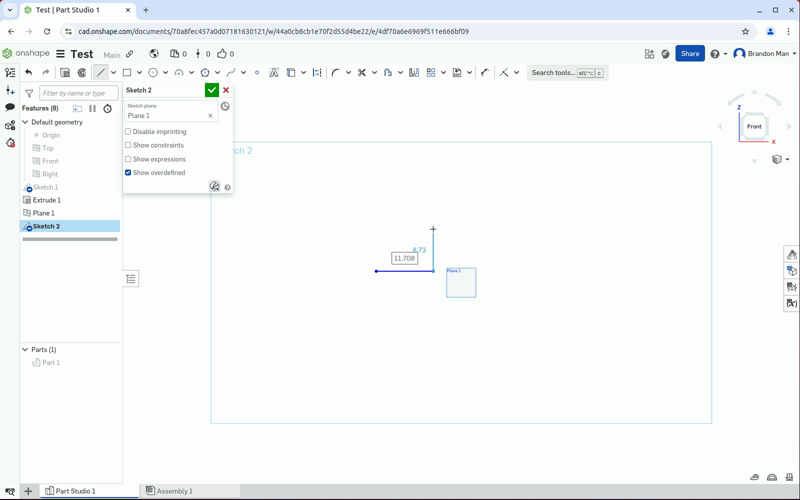
key_up(shift)
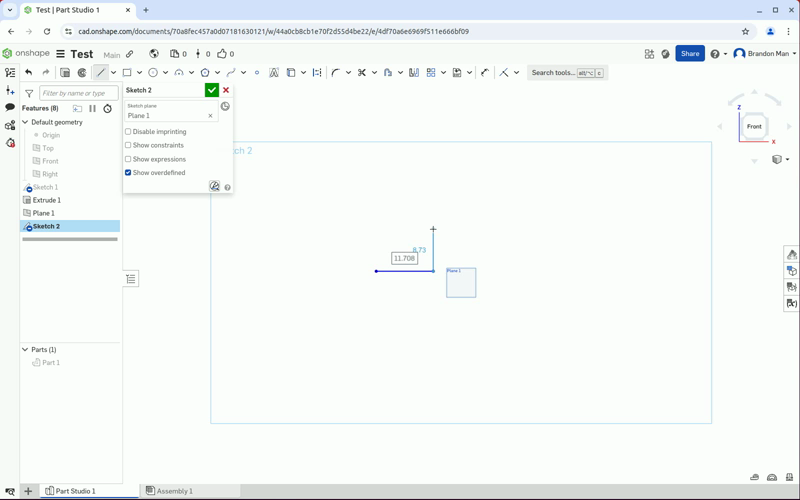
key_down(shift)
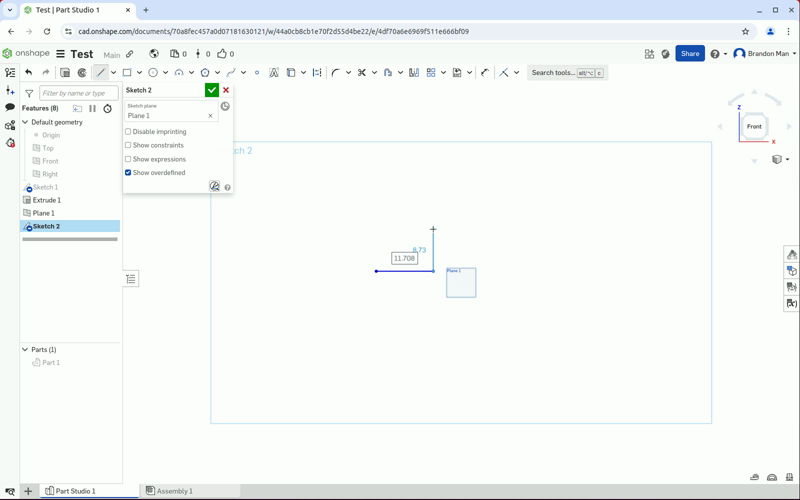
mouse_move(463, 228)
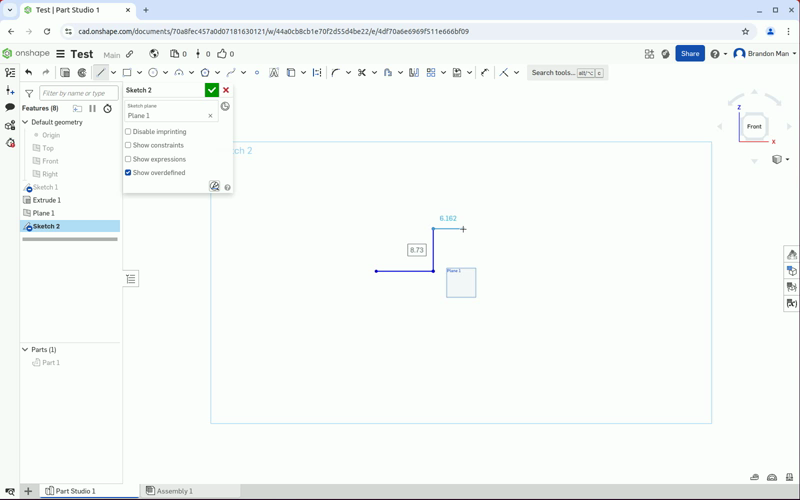
mouse_move(376, 228)
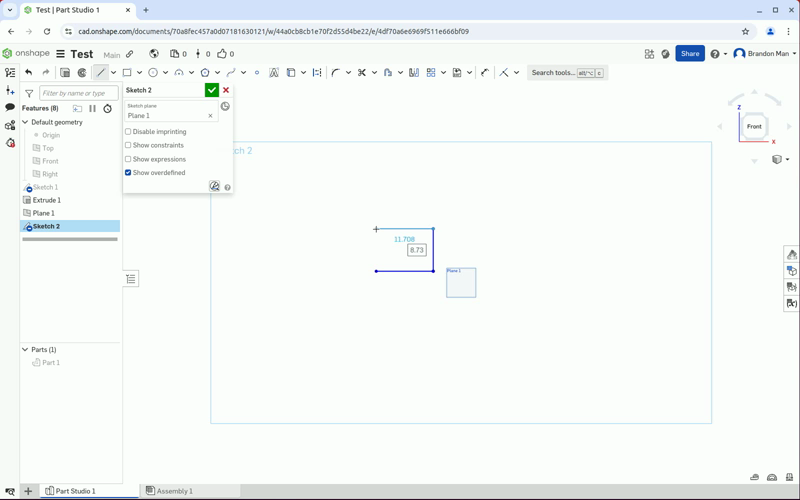
click(376, 228)
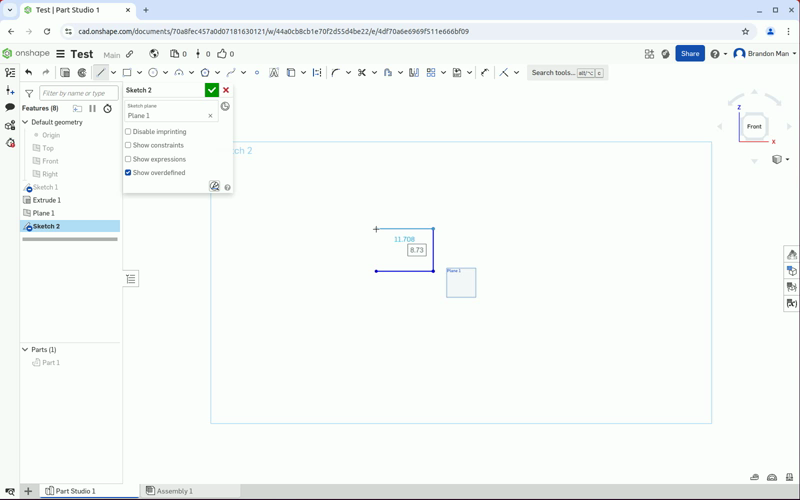
key_up(shift)
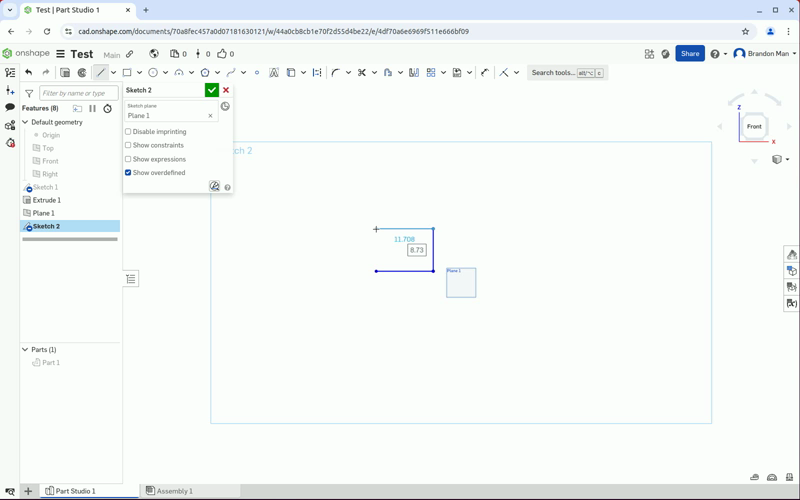
mouse_move(406, 228)
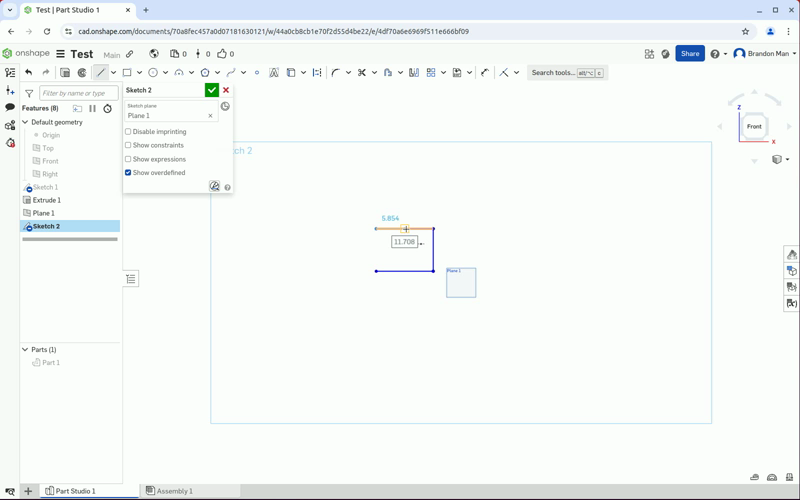
key_down(shift)
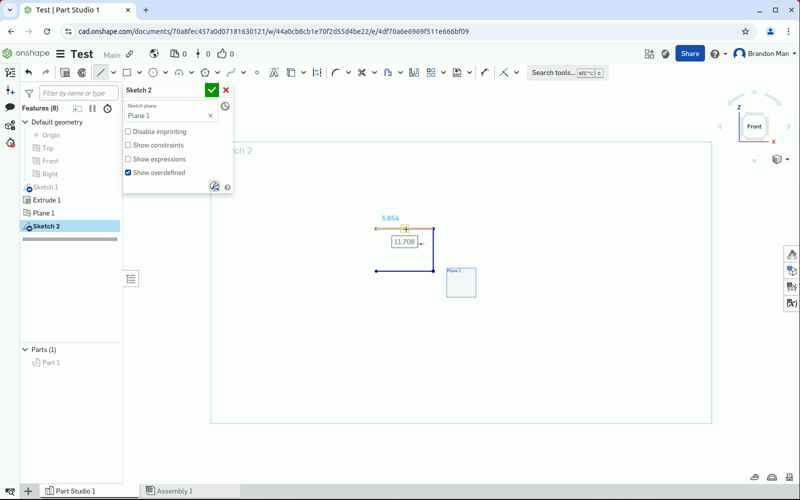
mouse_move(376, 271)
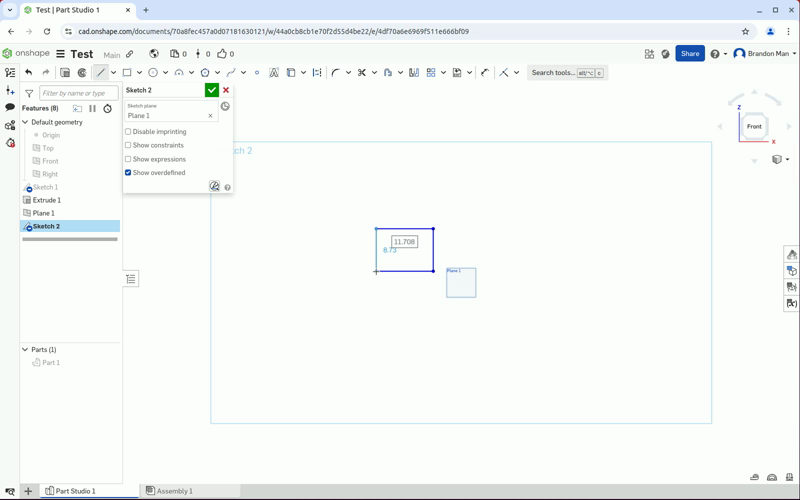
key_up(shift)
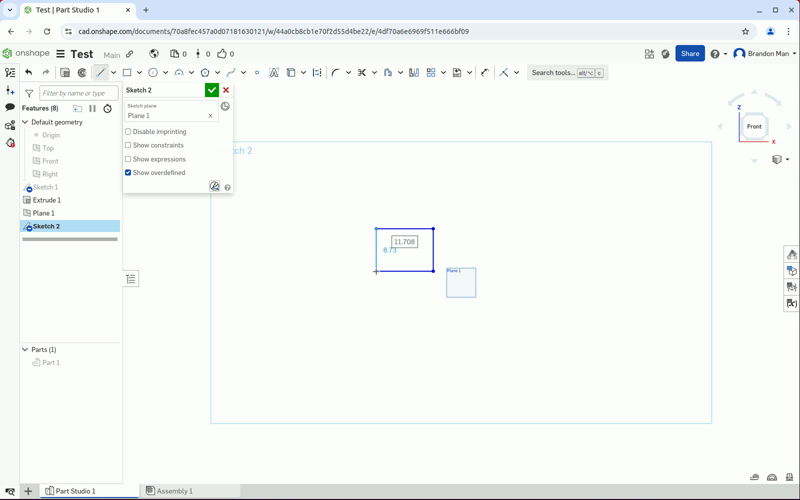
click(376, 271)
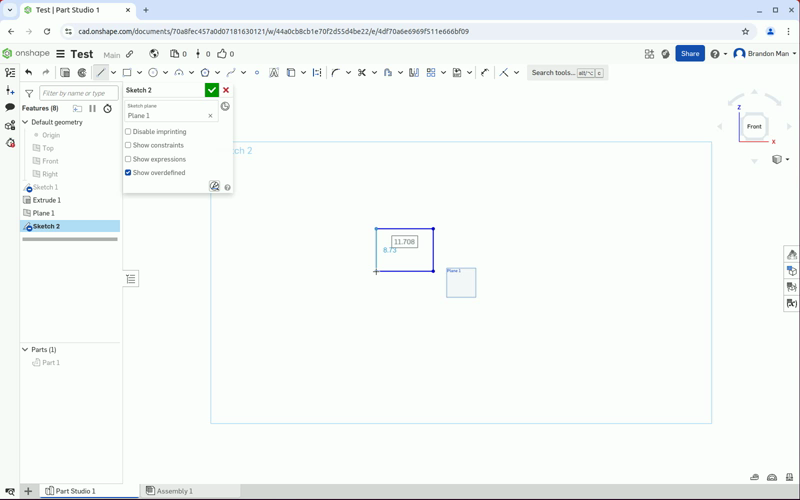
key(esc)
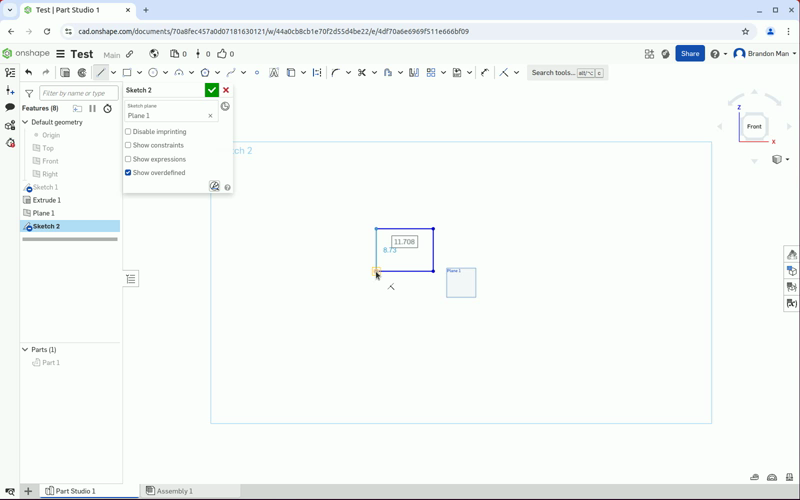
mouse_move(415, 243)
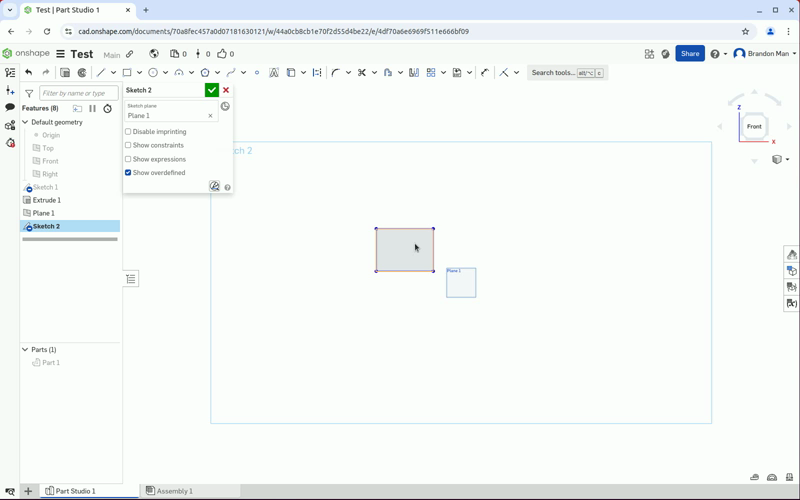
click(415, 243)
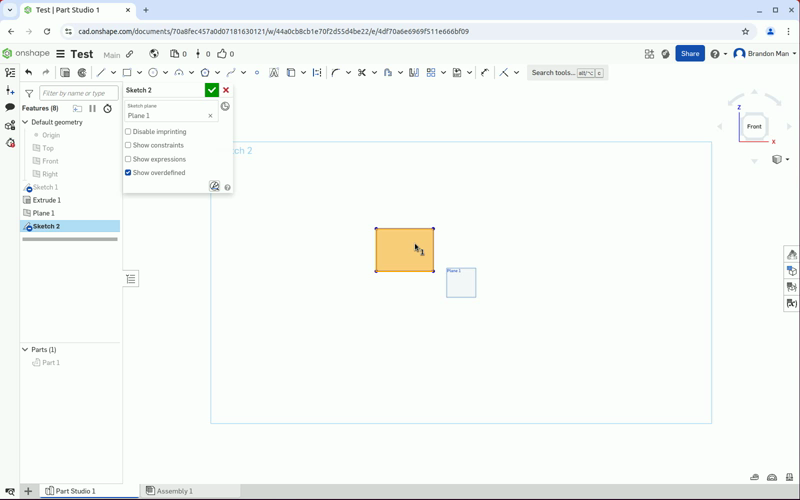
mouse_move(73, 352)
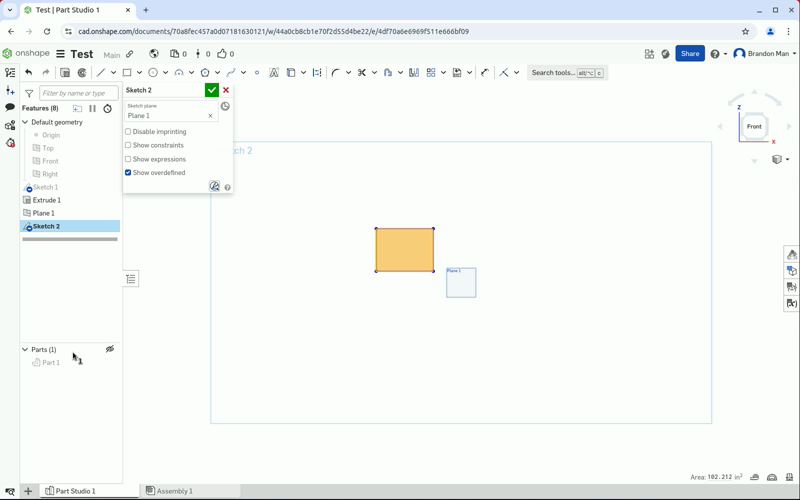
key(shift+y)
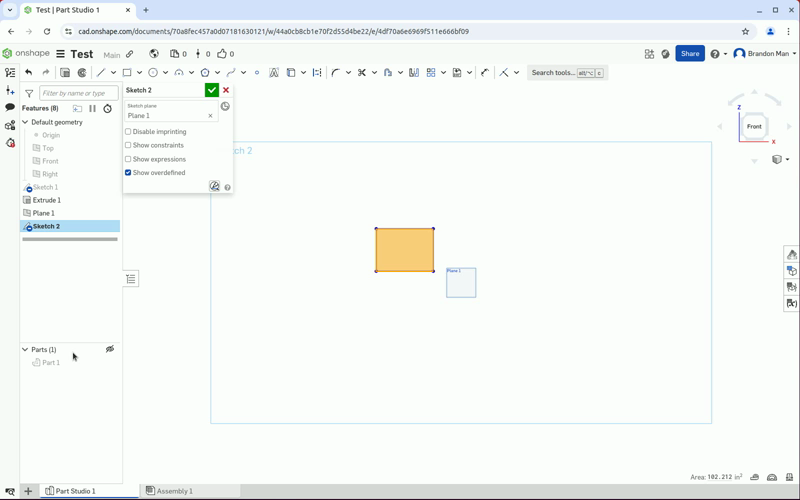
key(shift+e)
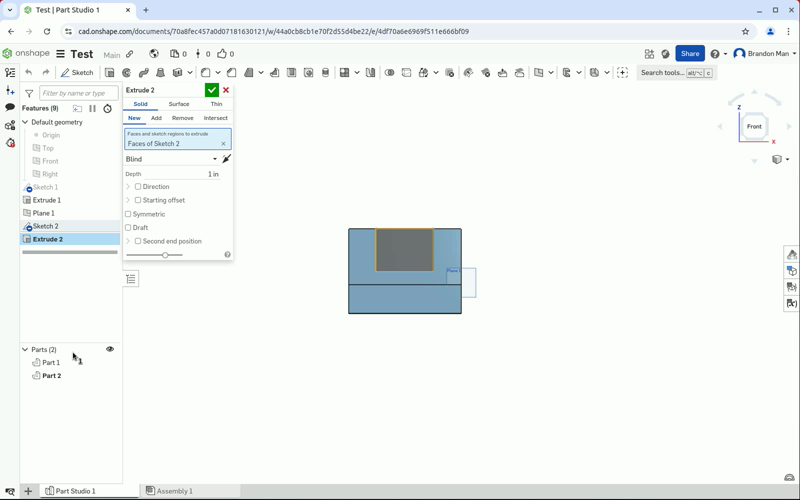
mouse_move(143, 106)
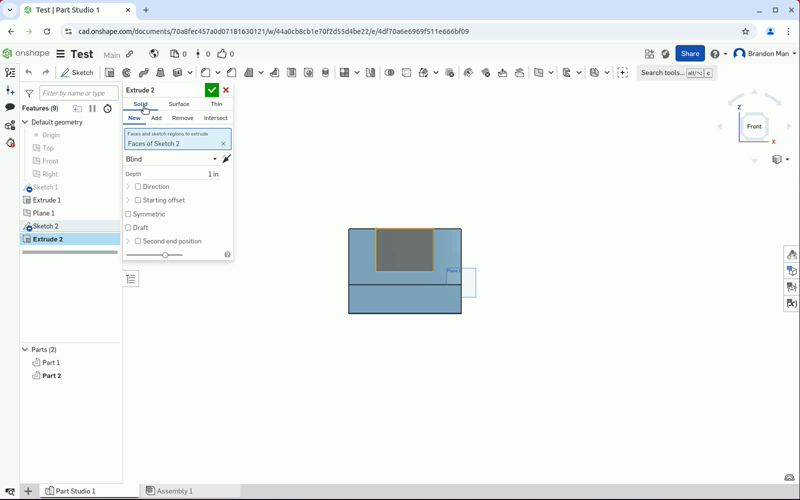
click(143, 106)
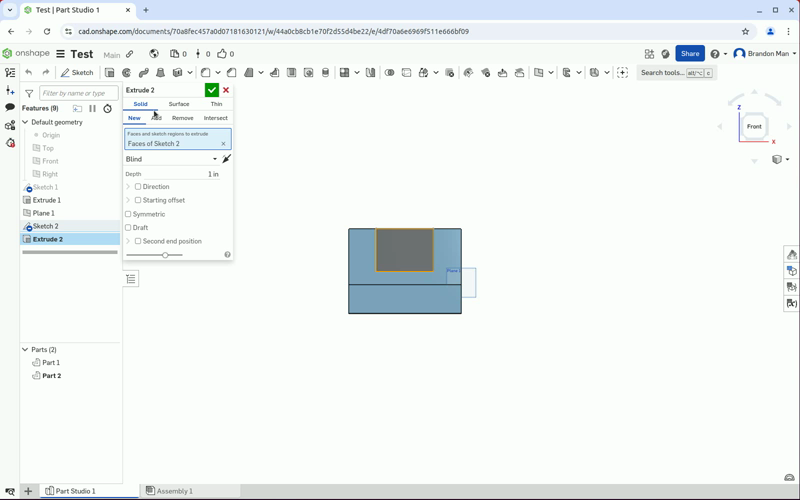
mouse_move(186, 120)
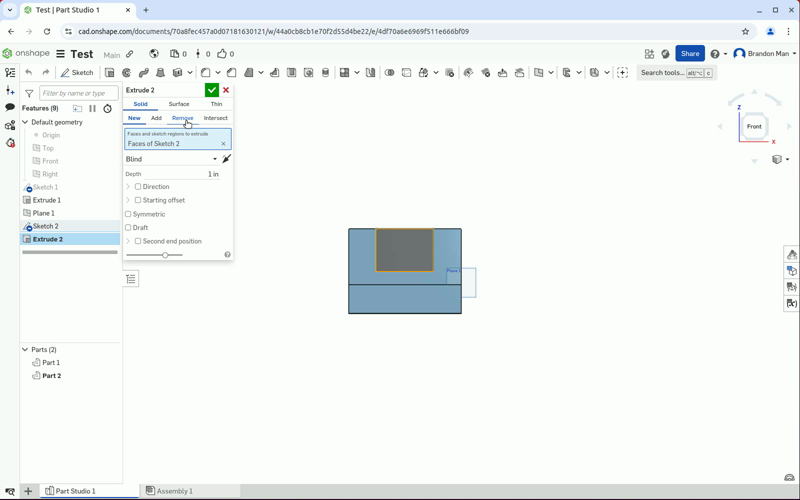
click(186, 120)
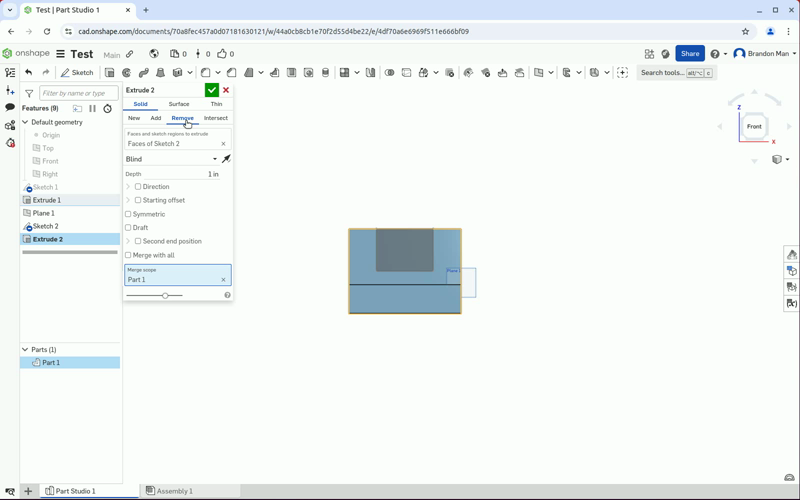
key(tab, 4)
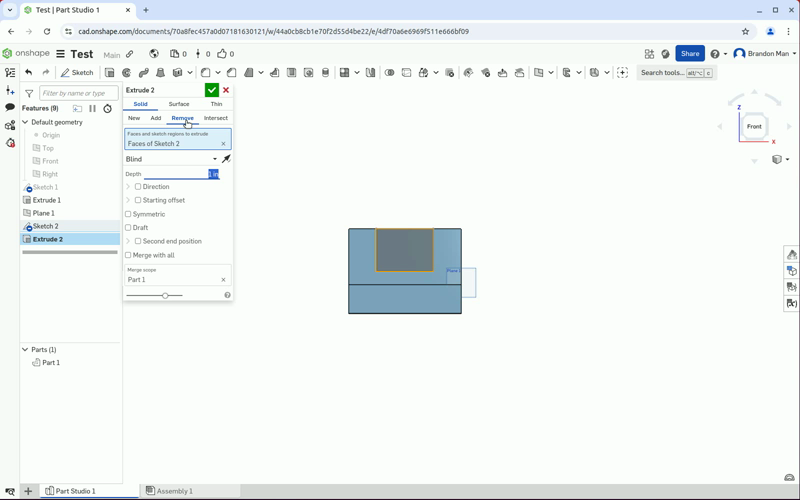
text(4.333)
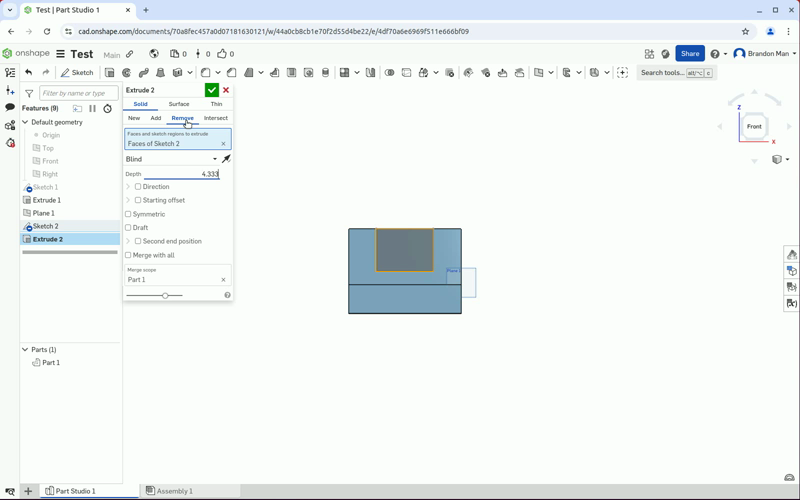
key(tab, 6)
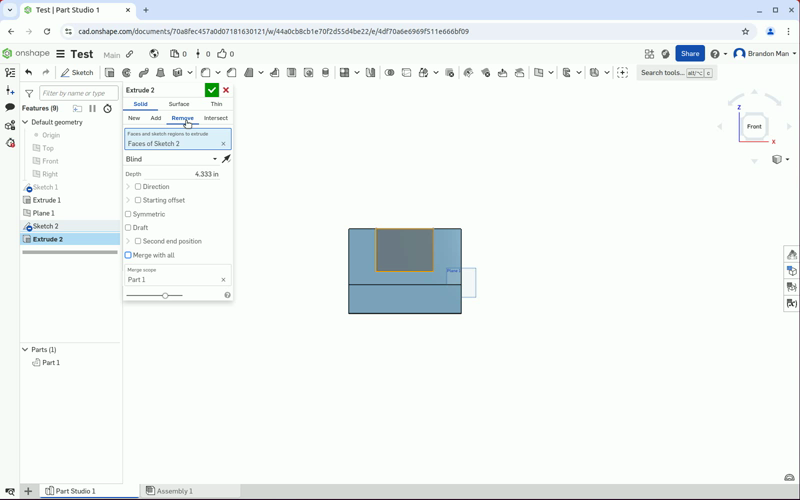
key(space)
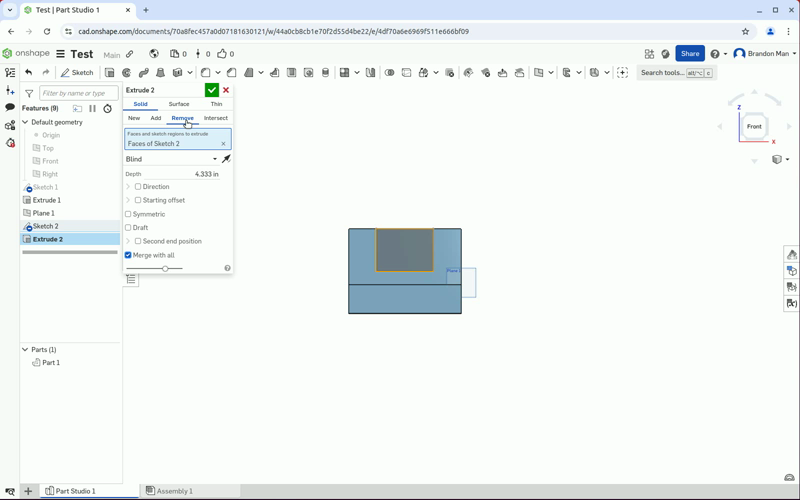
key(enter)
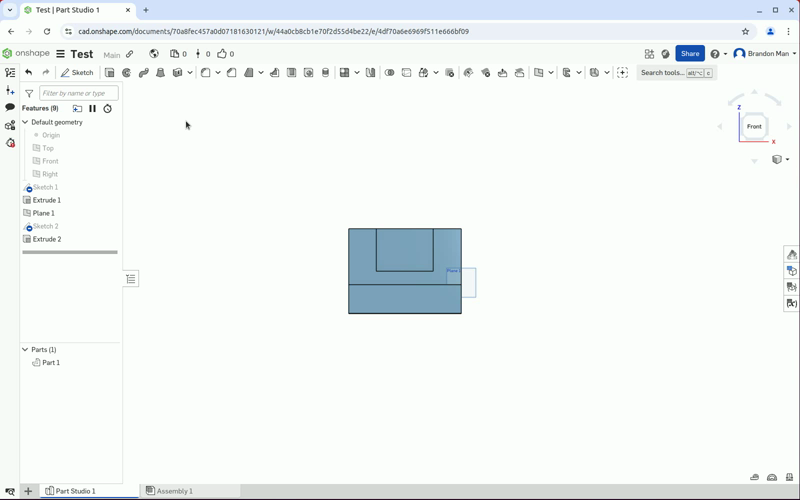
key(shift+h)
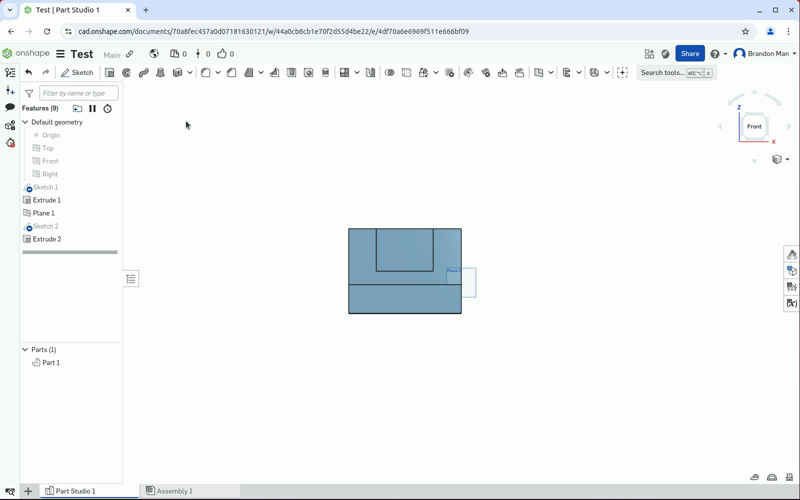
key(shift+h)
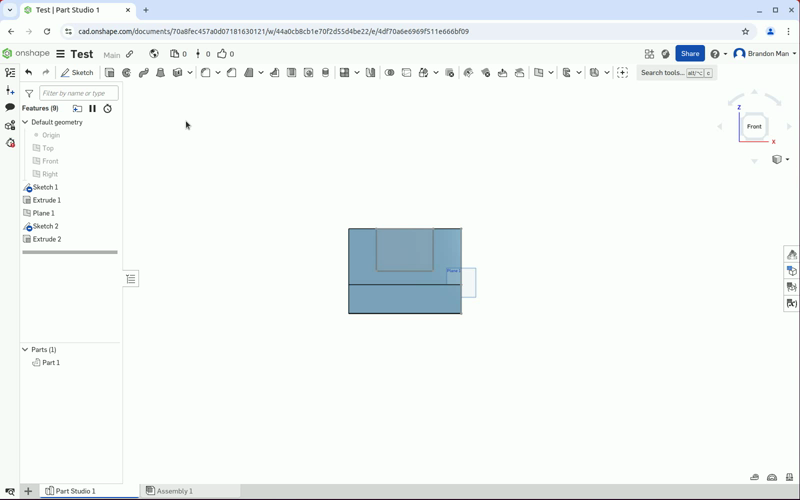
key(shift+7)
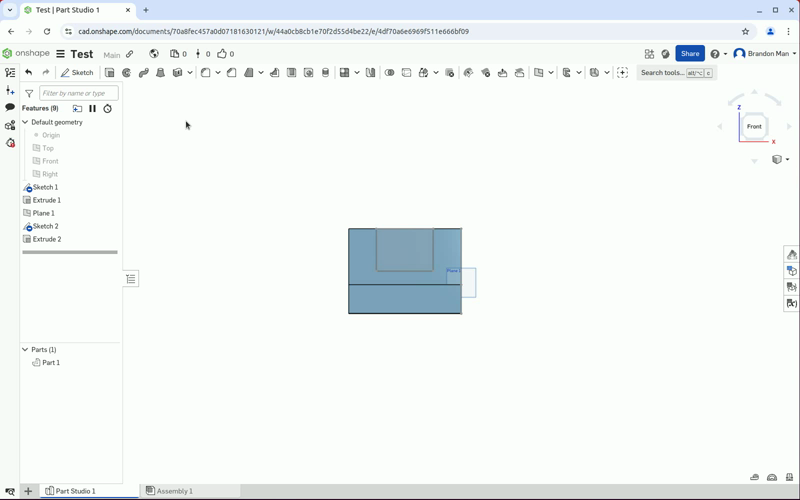
key(left, 2)
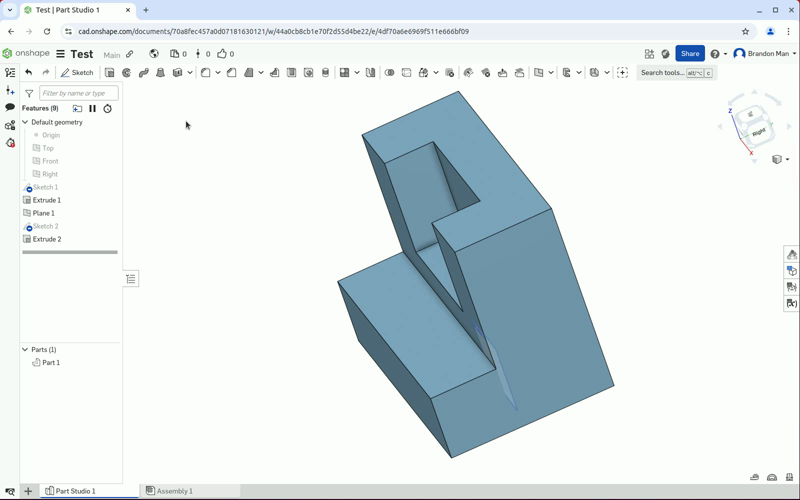
key(down, 2)
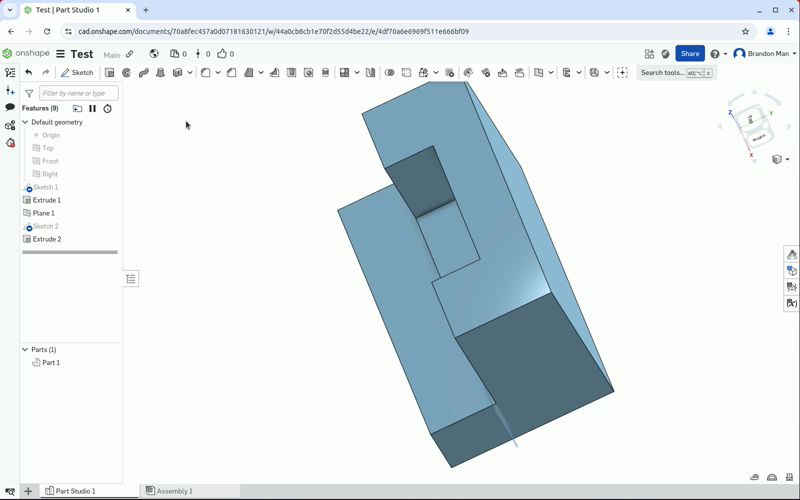
key(up, 2)
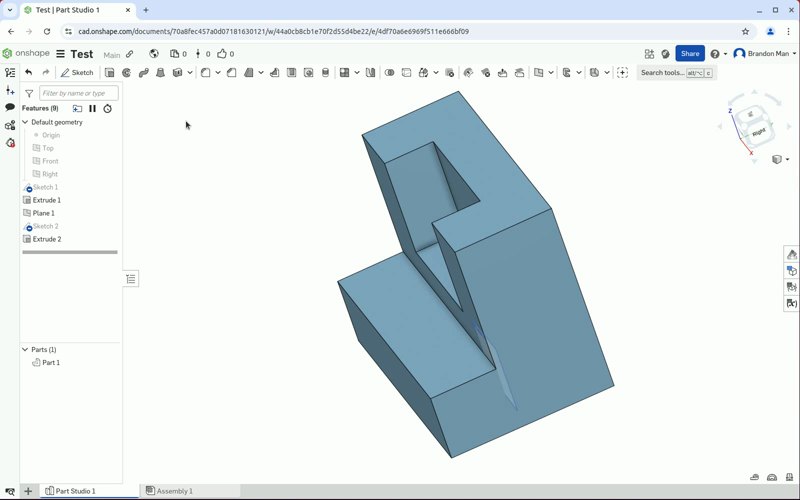
key(right, 2)
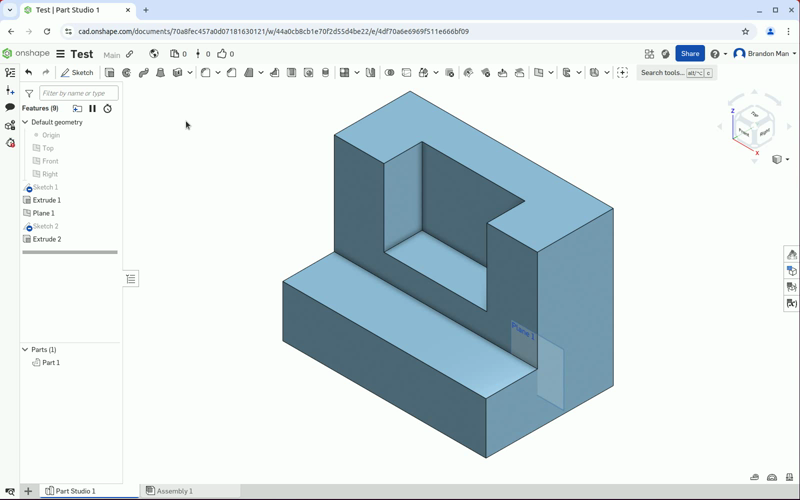
mouse_move(73, 189)
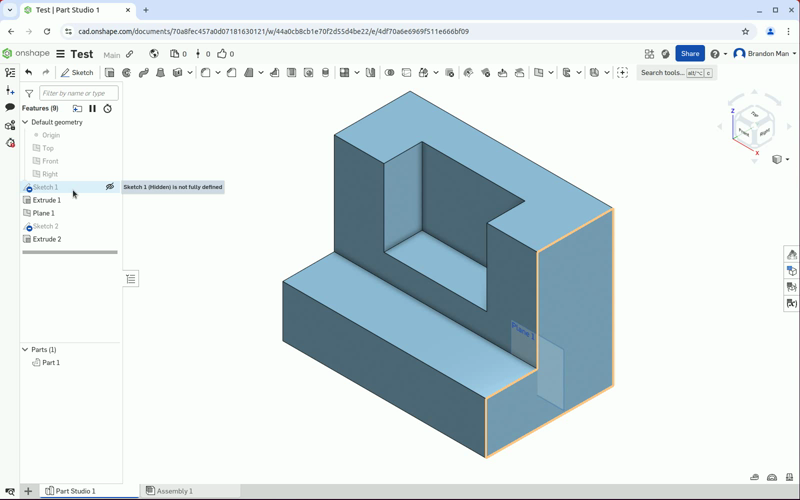
click(73, 189)